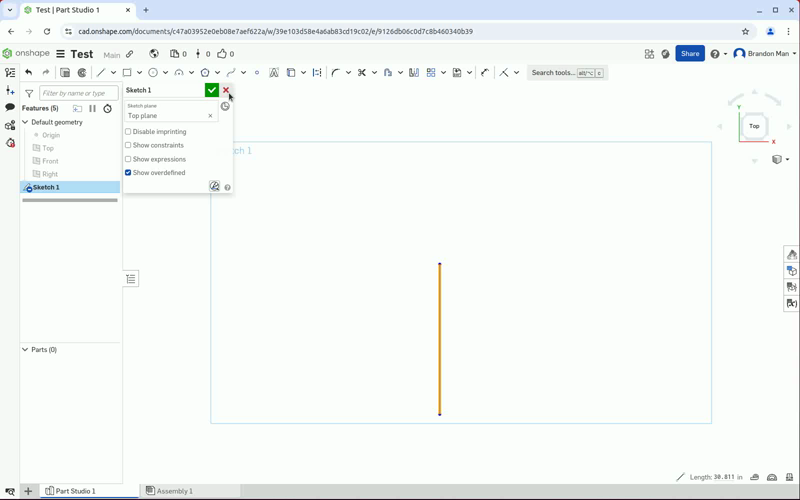
key(shift+h)
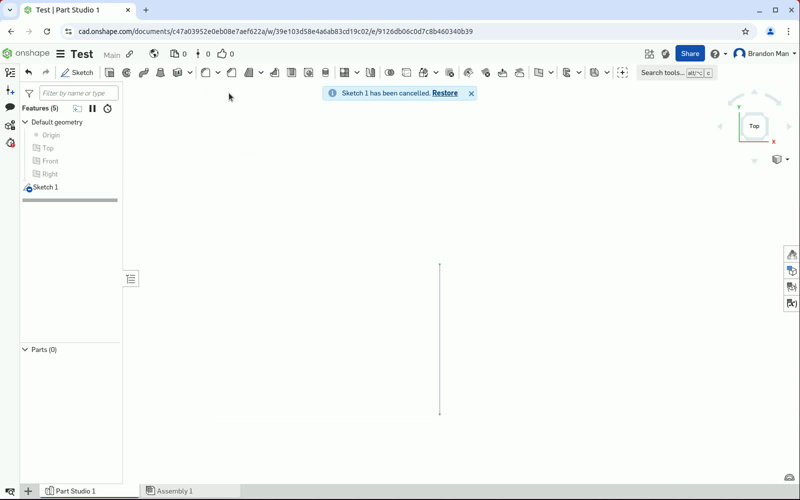
key(shift+s)
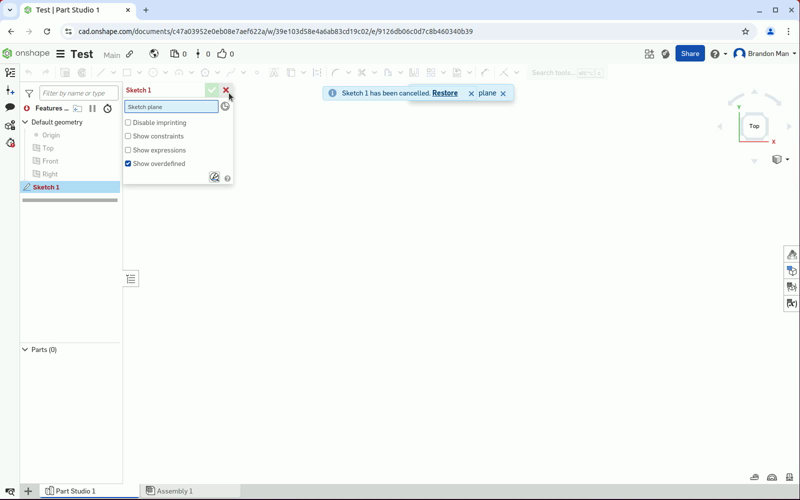
mouse_move(73, 150)
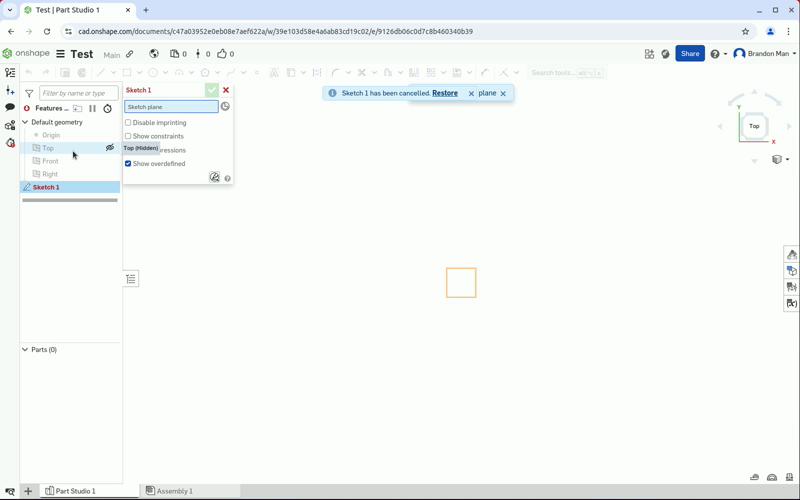
click(73, 150)
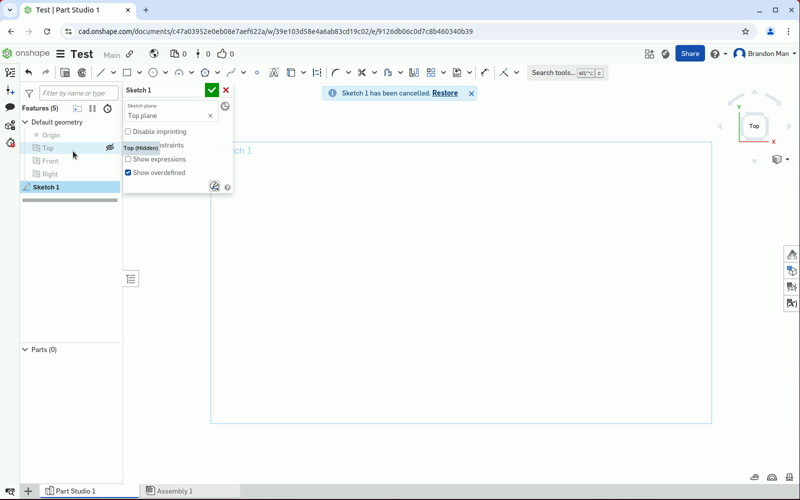
mouse_move(73, 352)
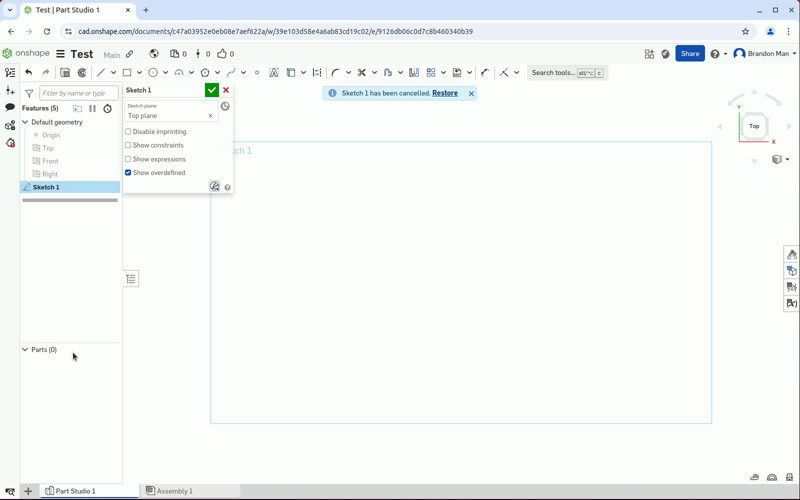
key(y)
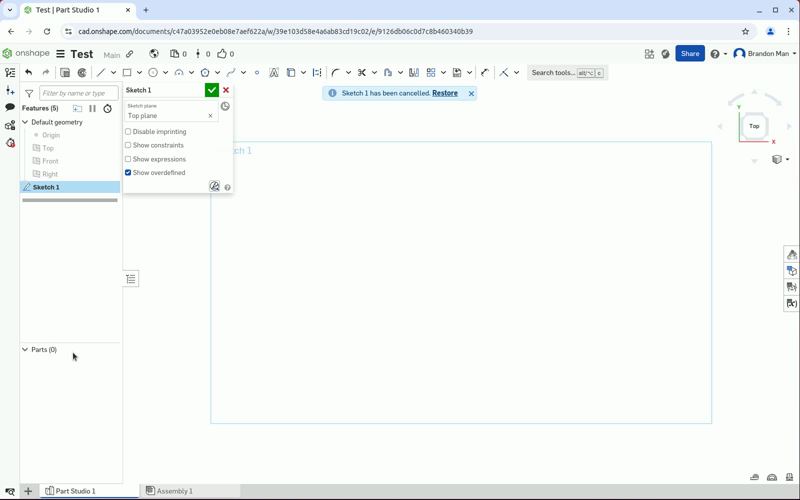
key(c)
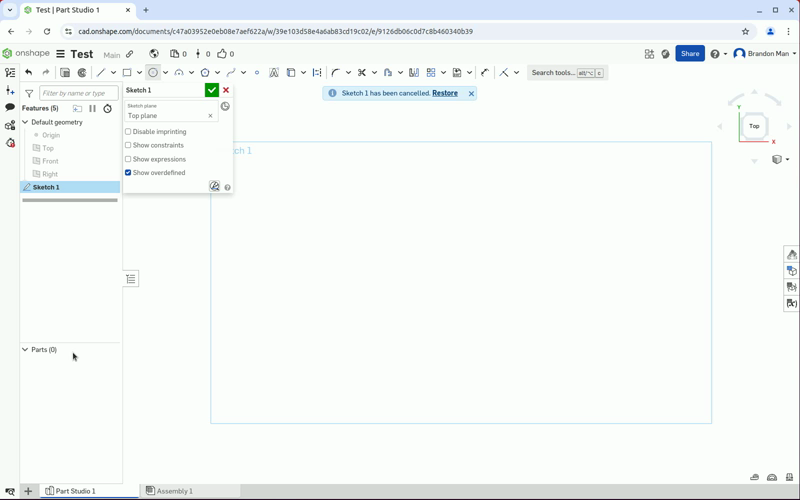
key_down(shift)
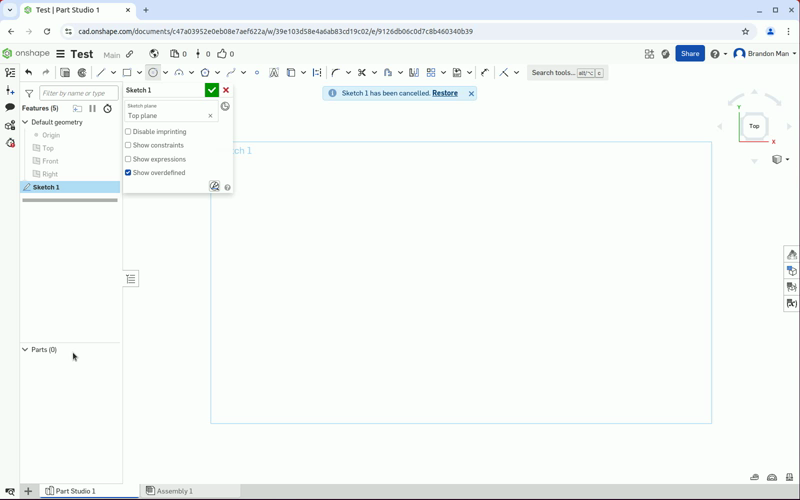
mouse_move(461, 282)
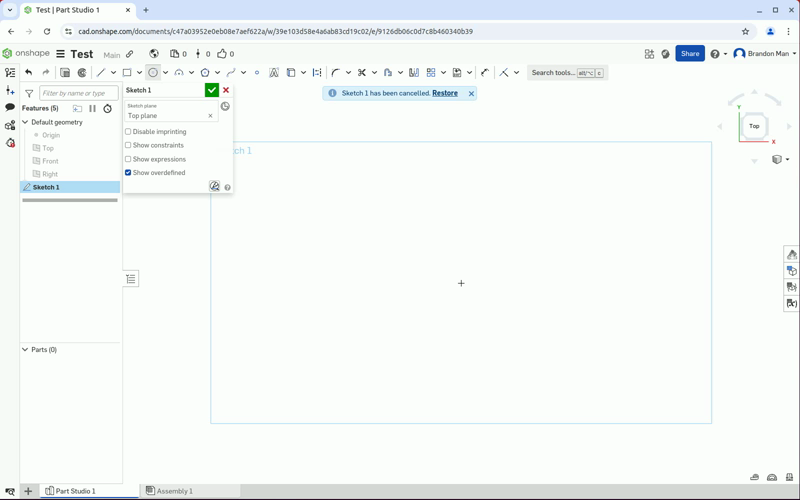
click(461, 282)
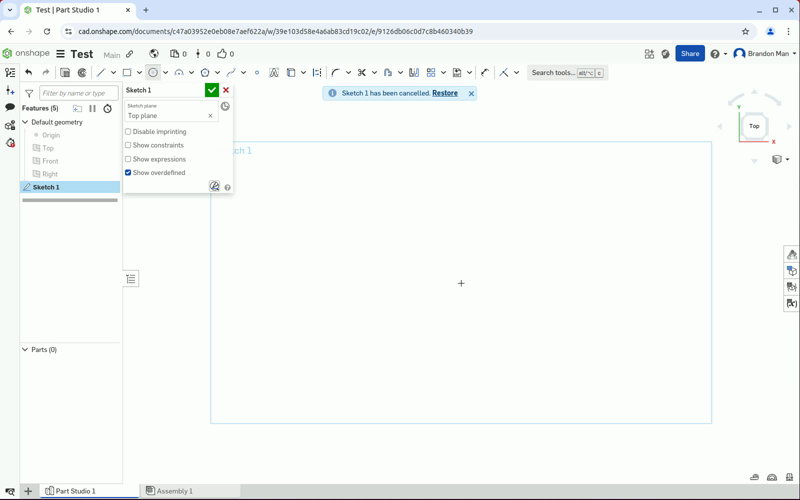
key_up(shift)
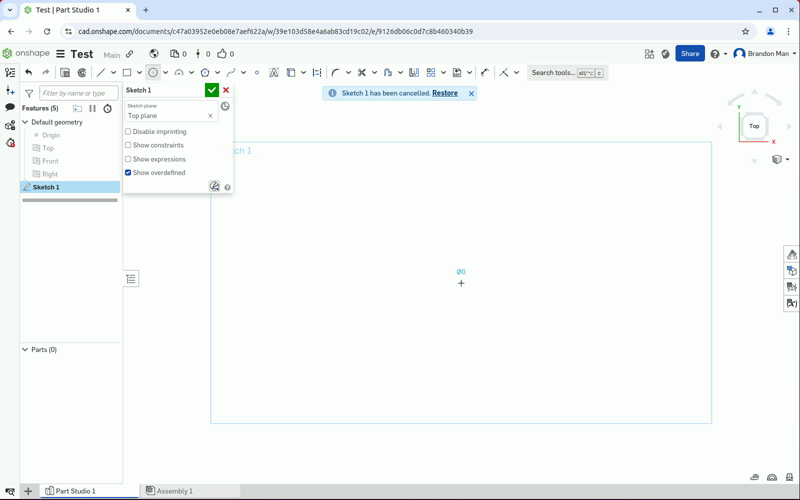
mouse_move(572, 282)
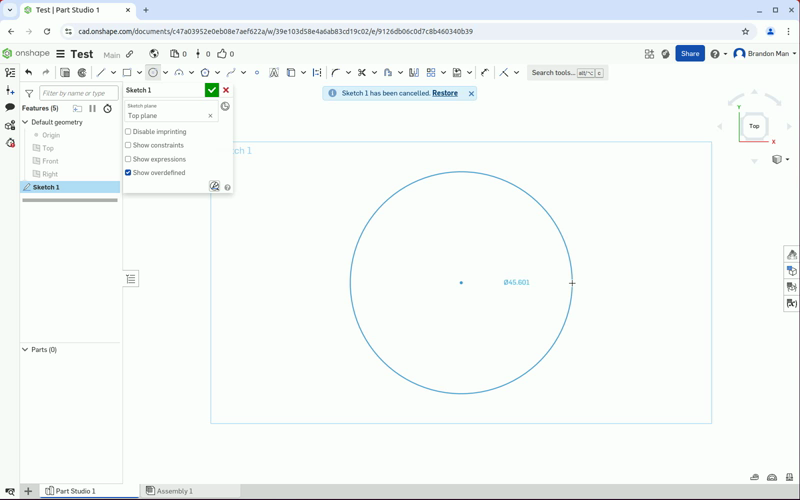
click(572, 282)
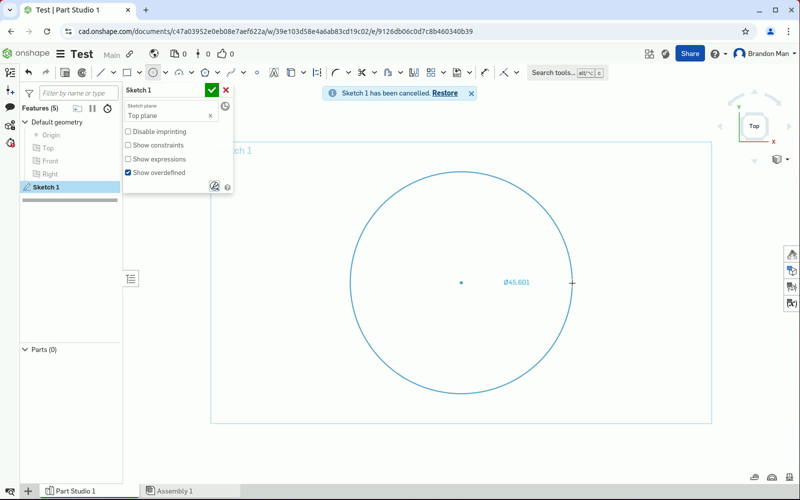
key(esc)
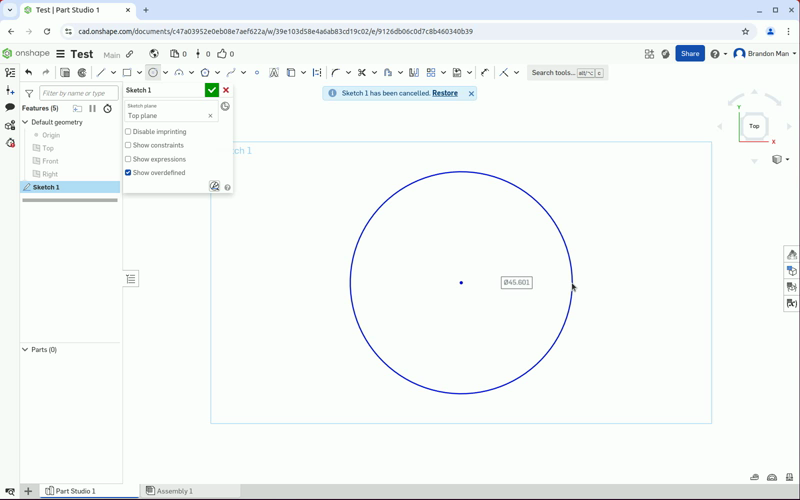
mouse_move(461, 332)
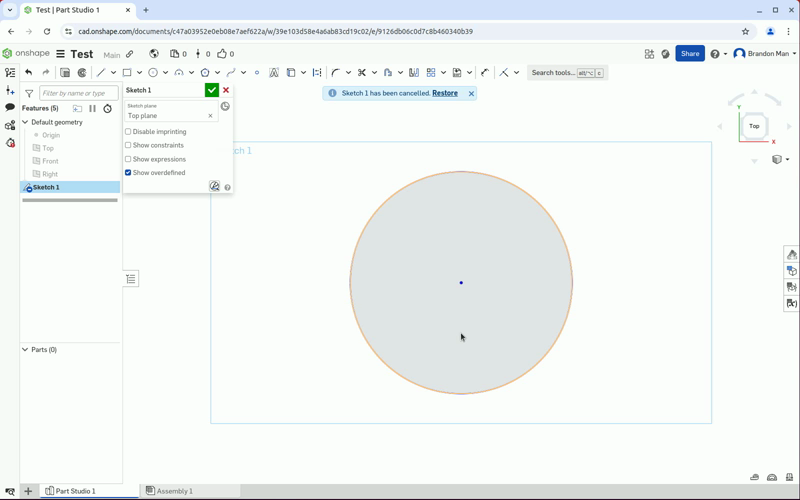
click(461, 332)
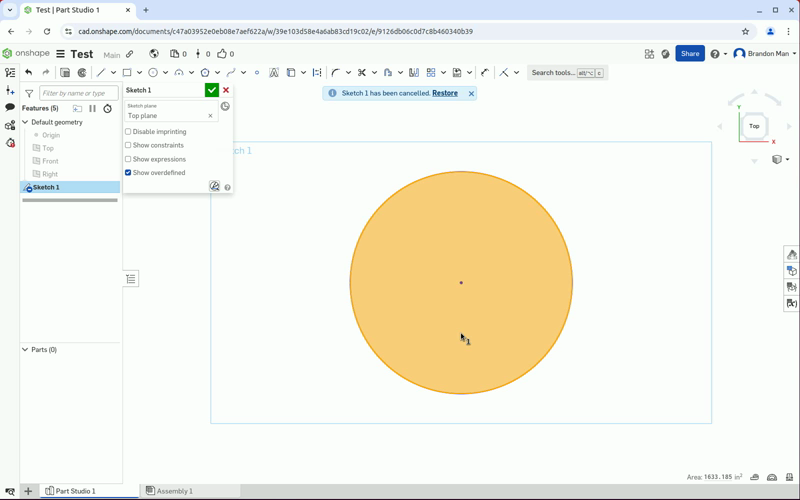
mouse_move(73, 352)
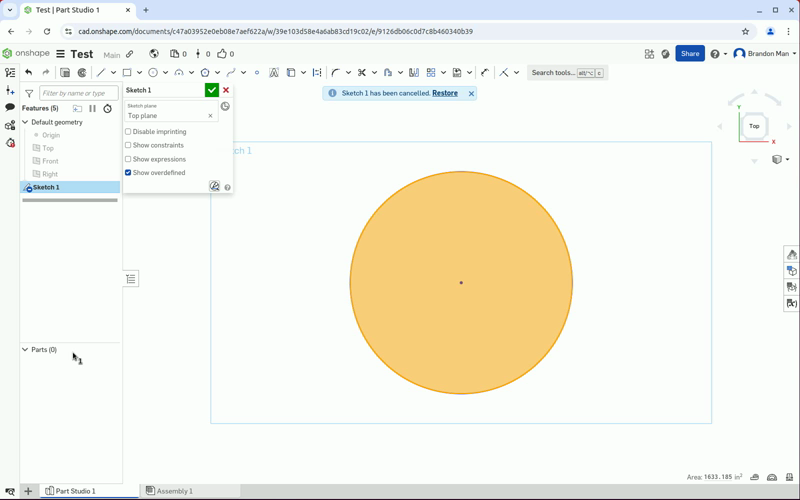
key(shift+y)
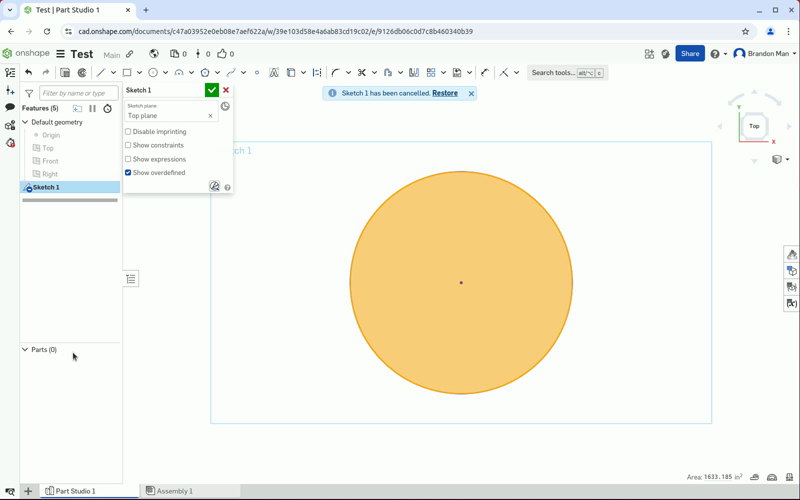
key(shift+e)
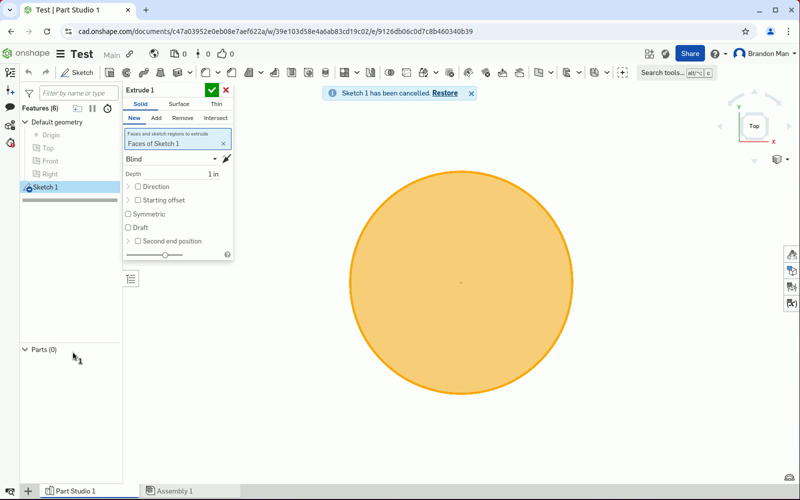
mouse_move(143, 106)
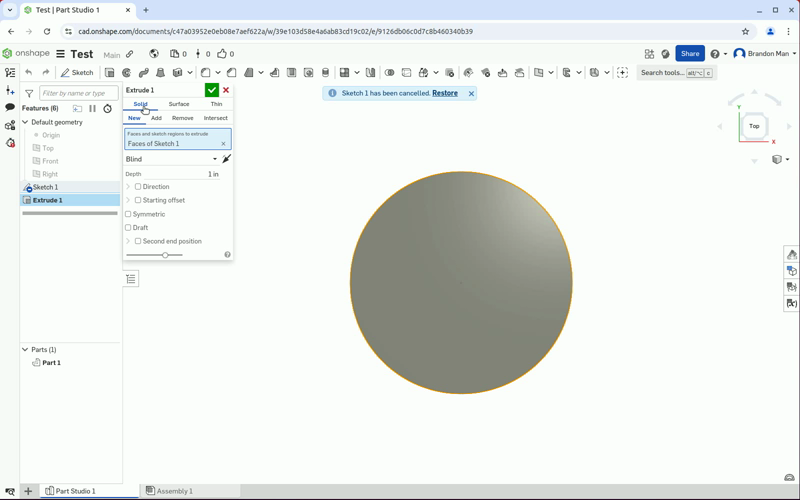
click(143, 106)
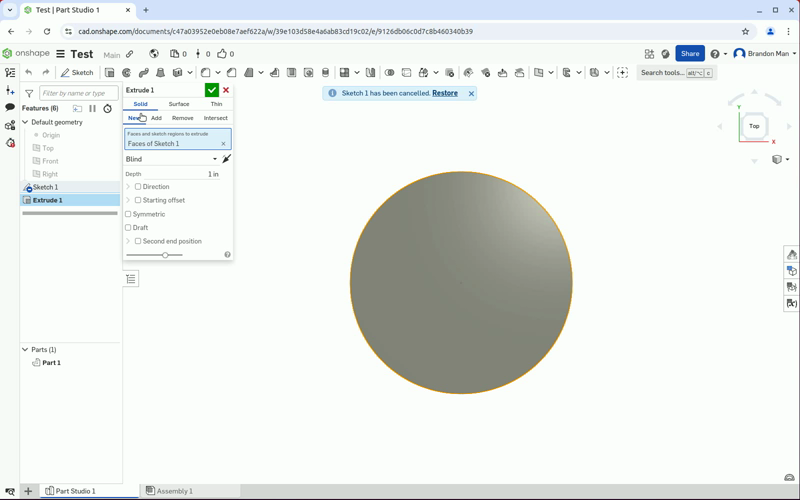
mouse_move(137, 120)
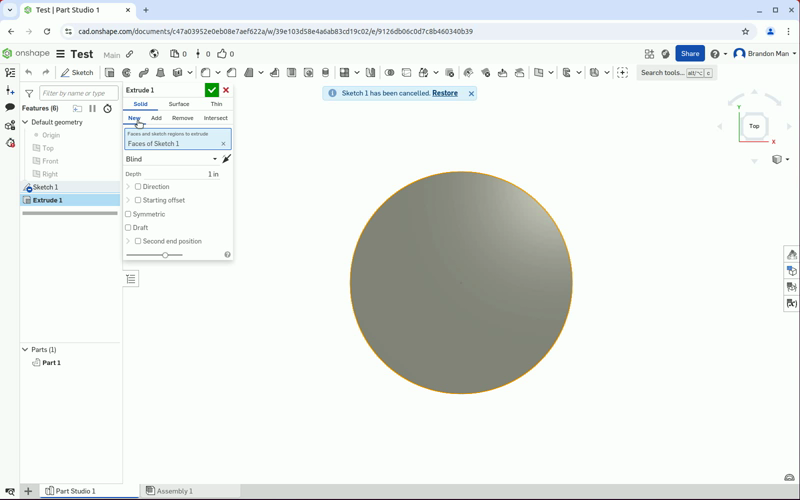
click(137, 120)
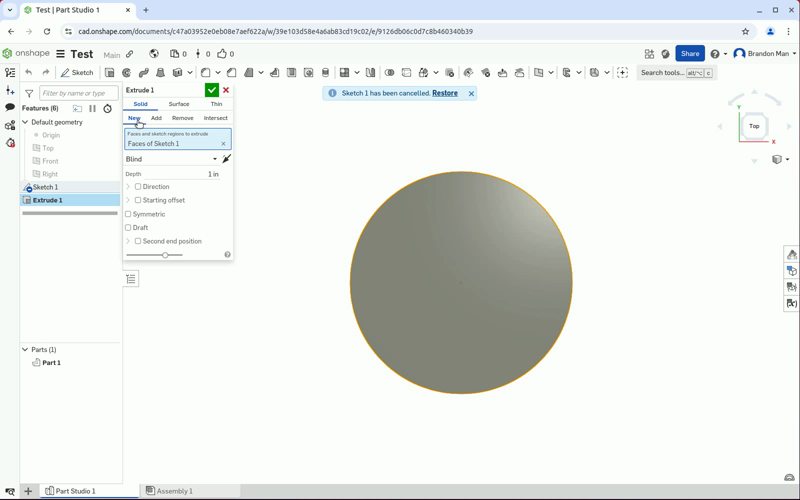
key(tab, 4)
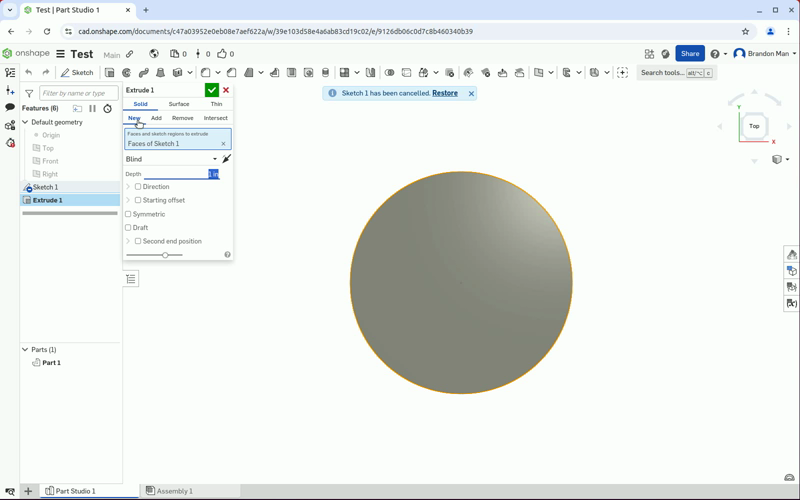
text(7.703)
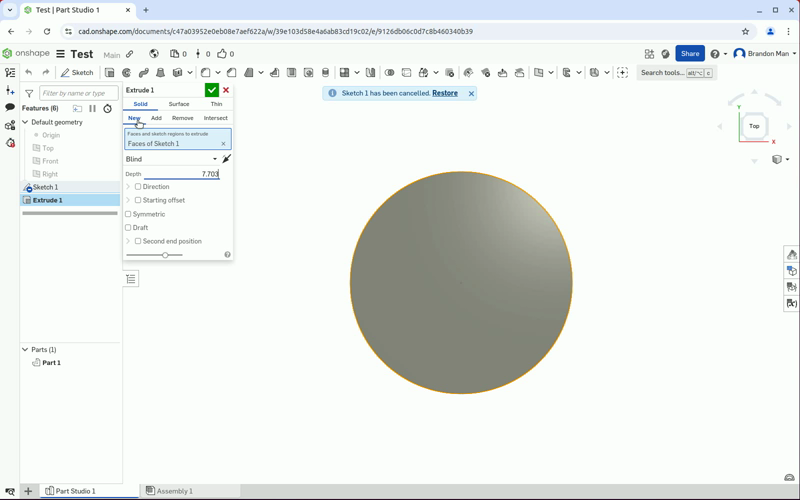
key(enter)
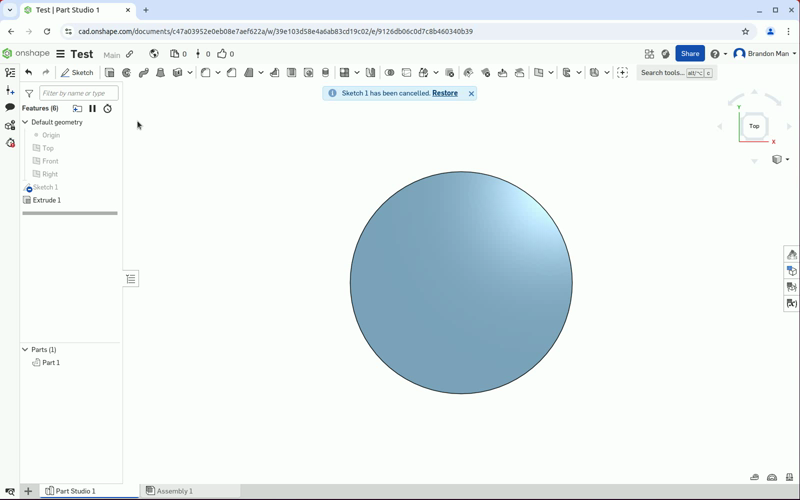
key(shift+h)
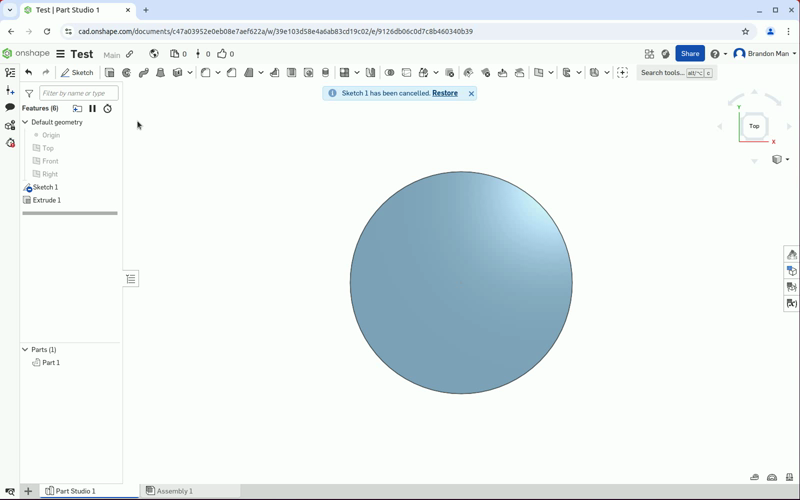
key(shift+h)
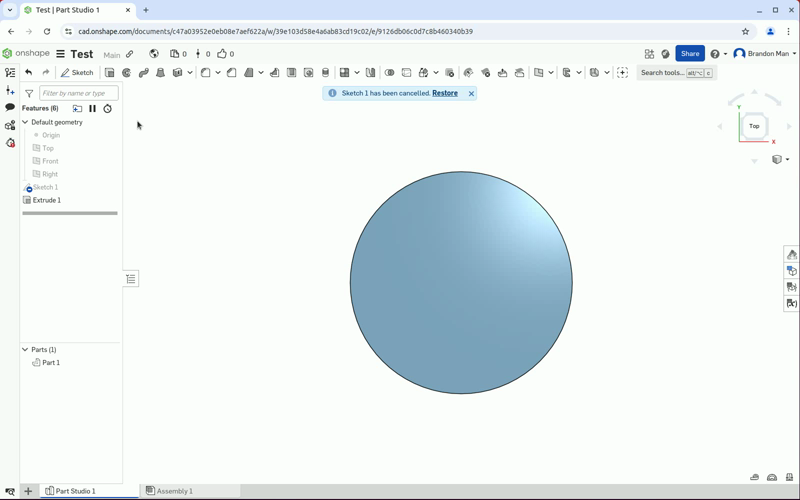
mouse_move(73, 189)
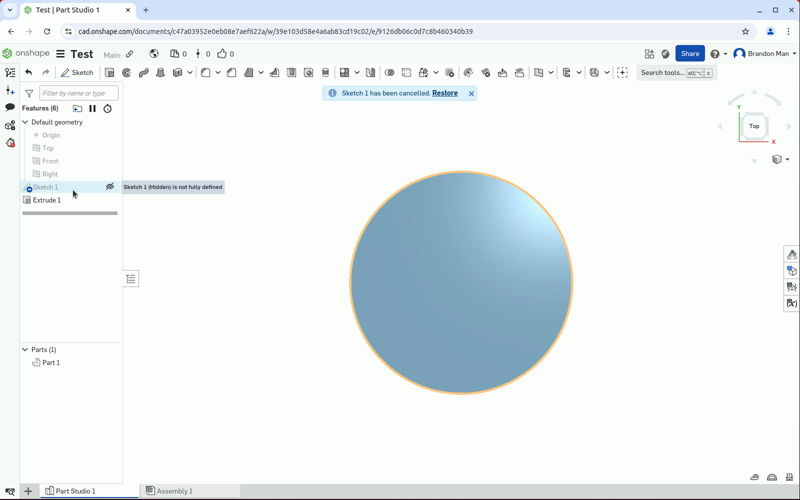
click(73, 189)
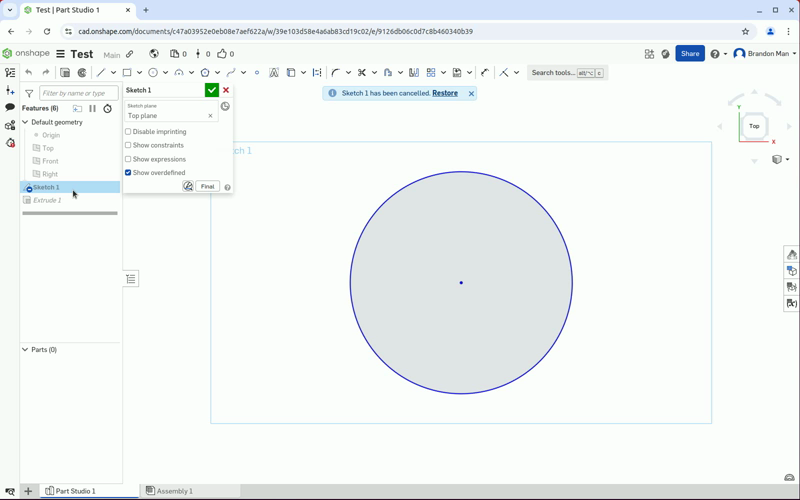
mouse_move(229, 92)
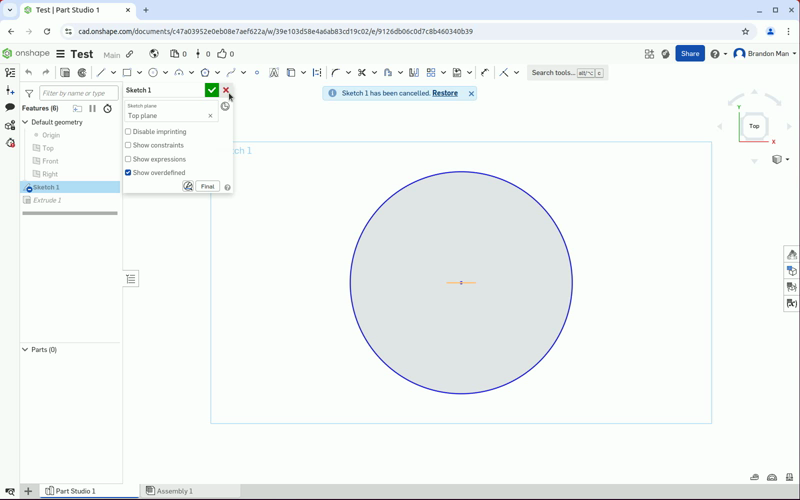
click(229, 92)
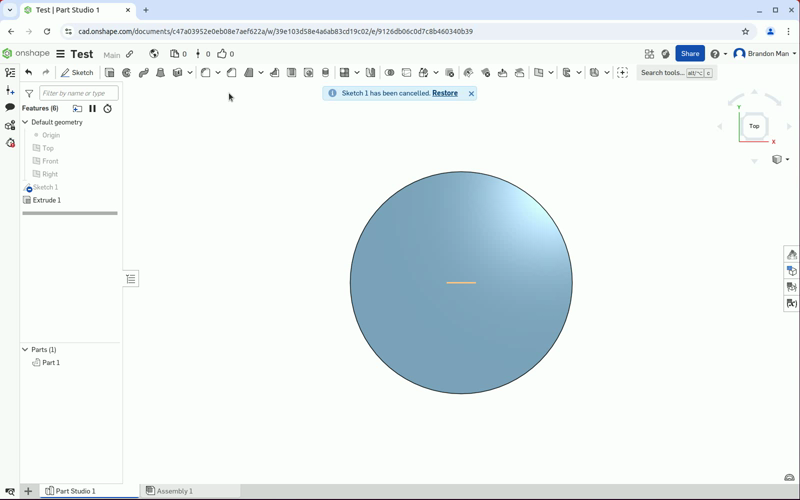
mouse_move(541, 75)
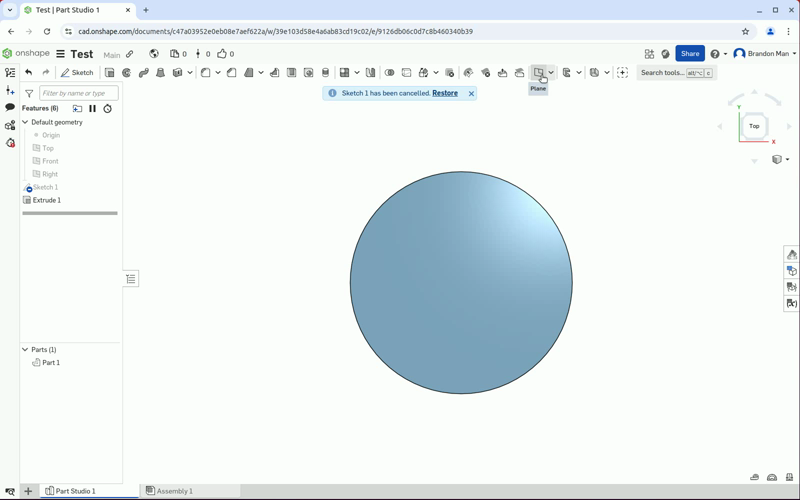
click(541, 75)
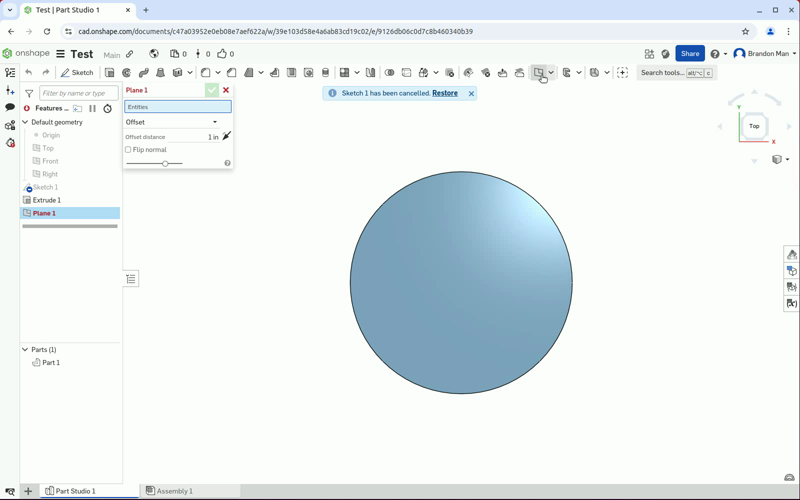
mouse_move(73, 150)
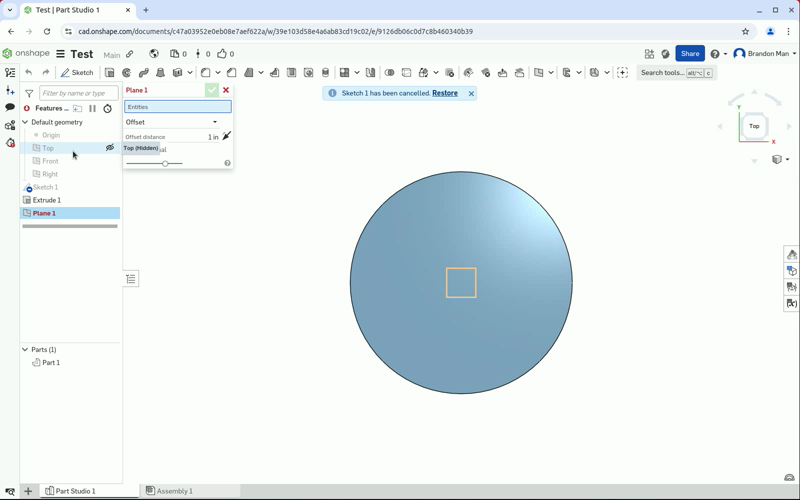
click(73, 150)
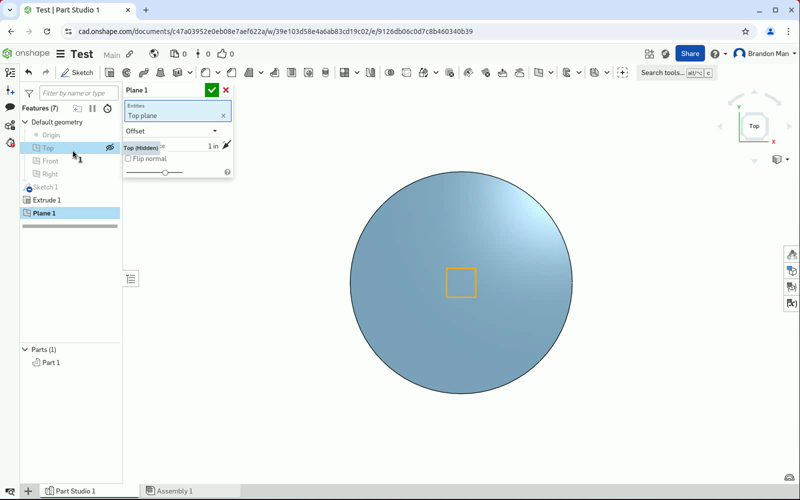
key(tab, 2)
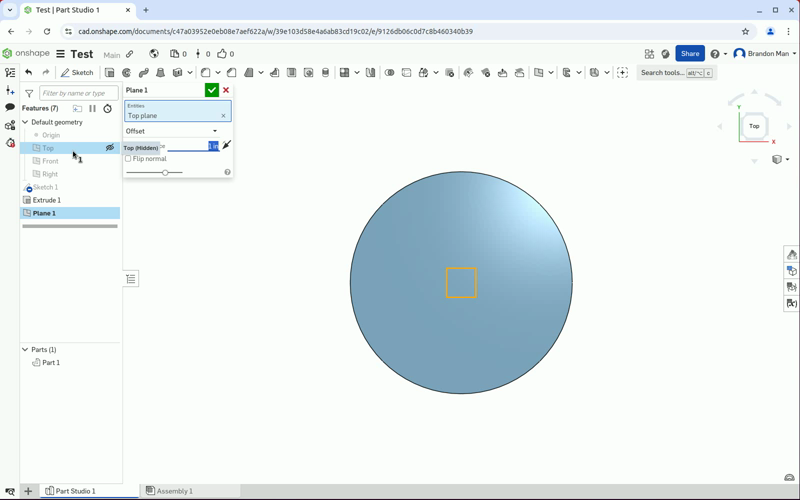
text(7.703)
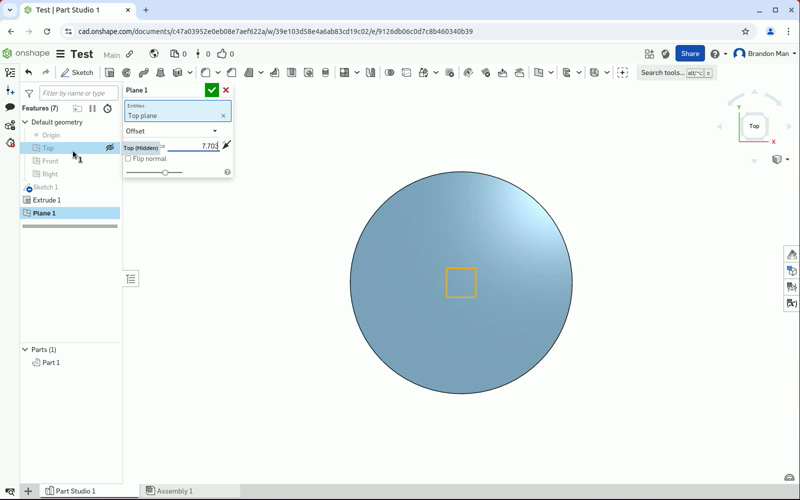
key(enter, 2)
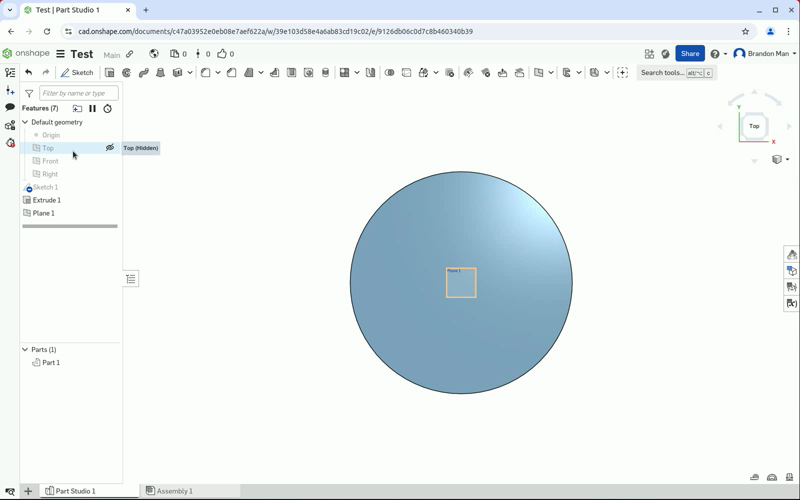
key(shift+s)
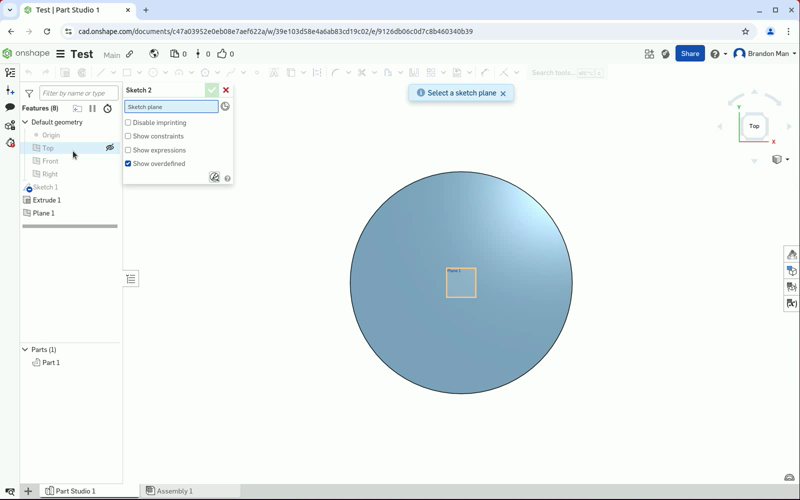
mouse_move(73, 215)
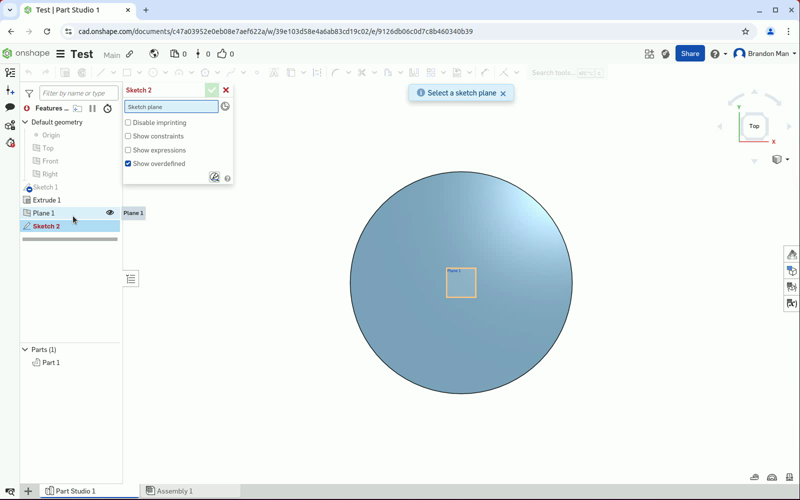
click(73, 215)
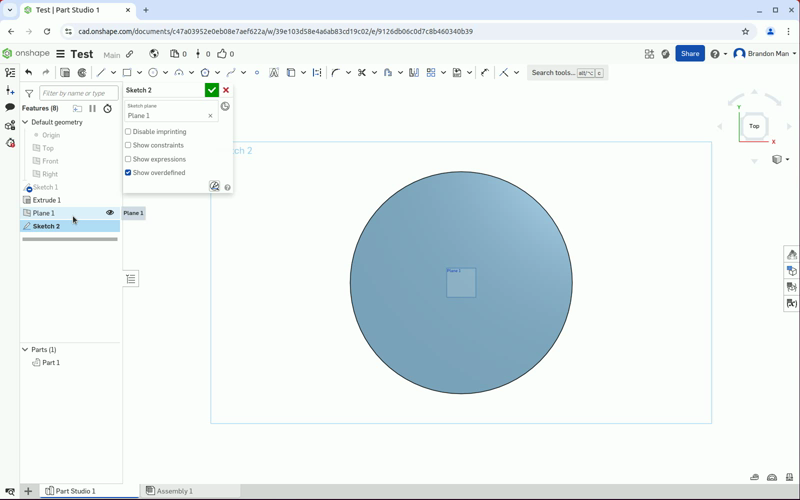
mouse_move(73, 352)
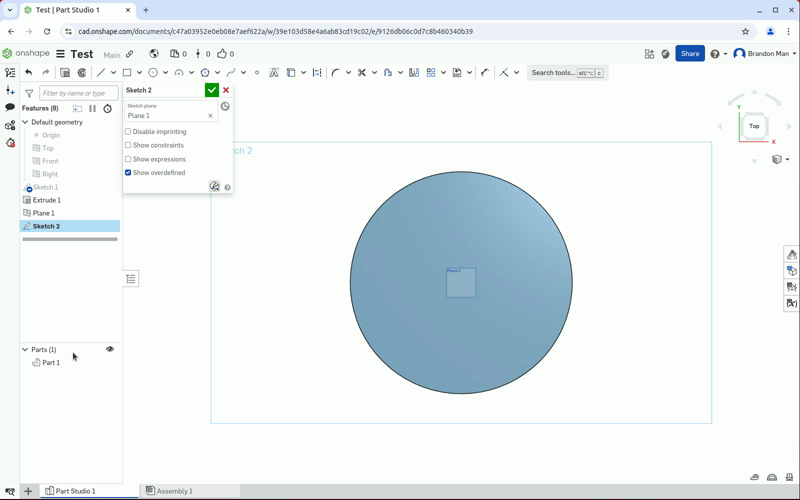
key(y)
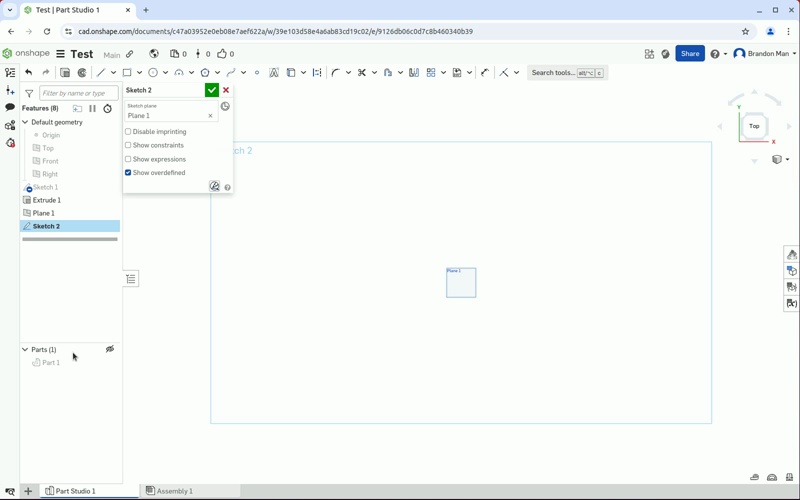
key(c)
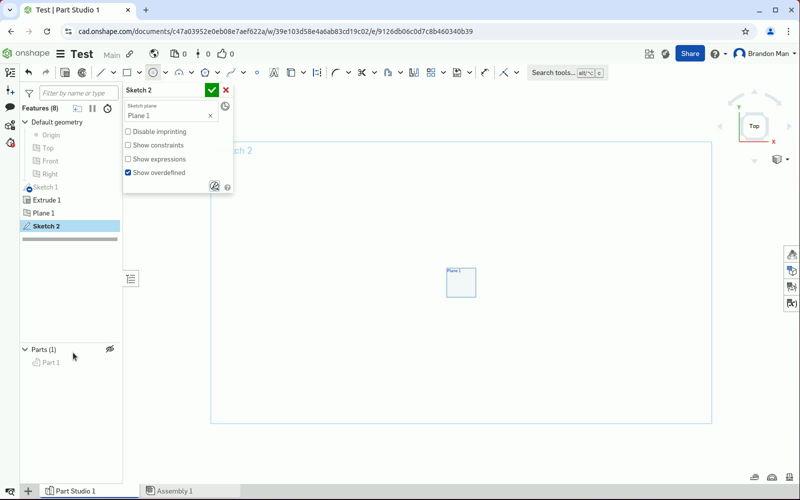
key_down(shift)
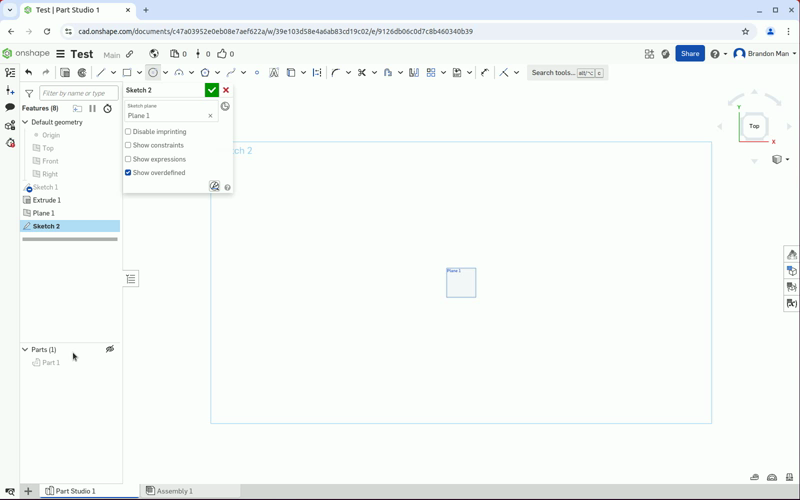
mouse_move(460, 282)
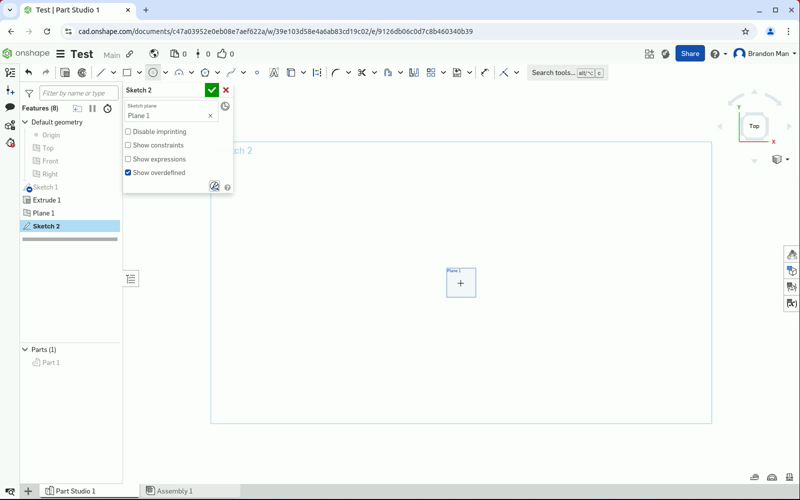
click(460, 282)
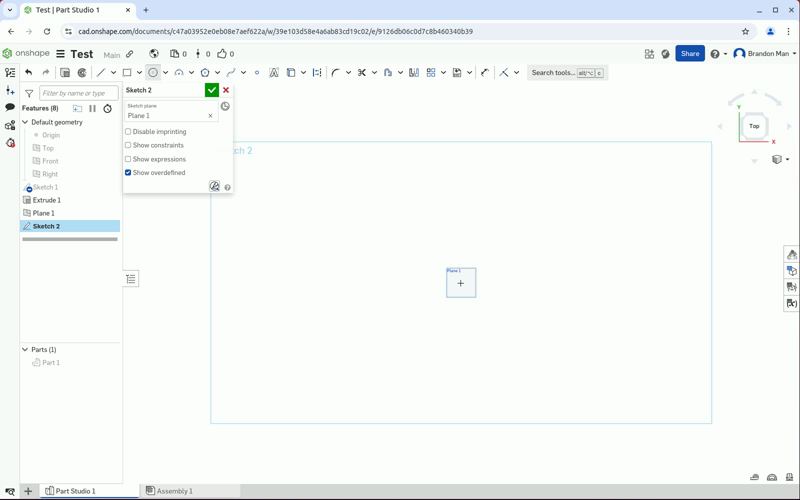
key_up(shift)
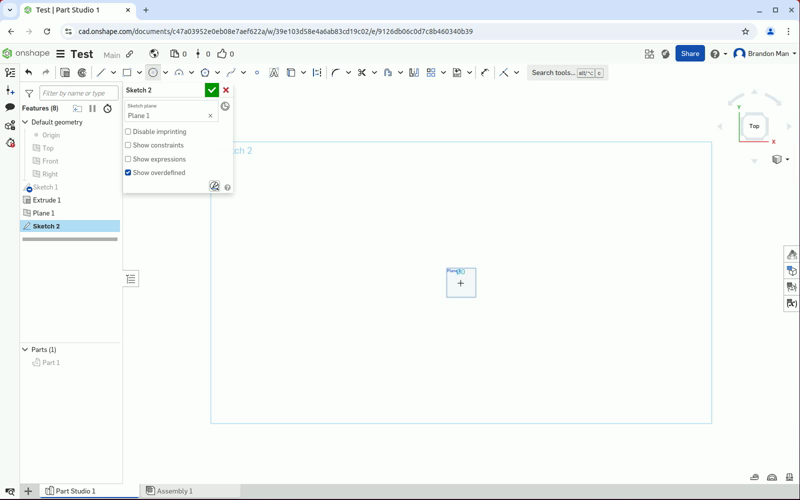
mouse_move(472, 282)
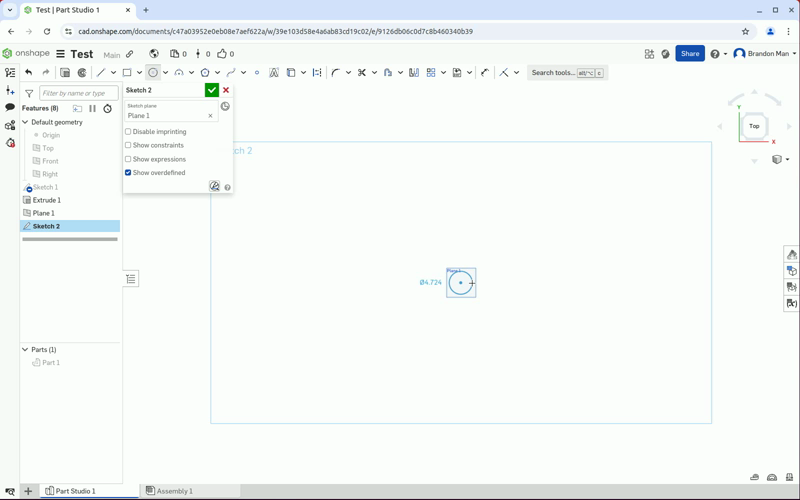
click(472, 282)
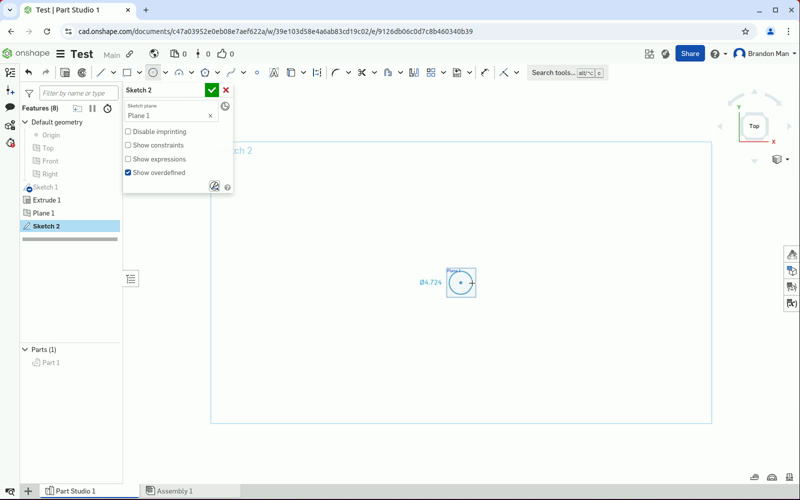
key(esc)
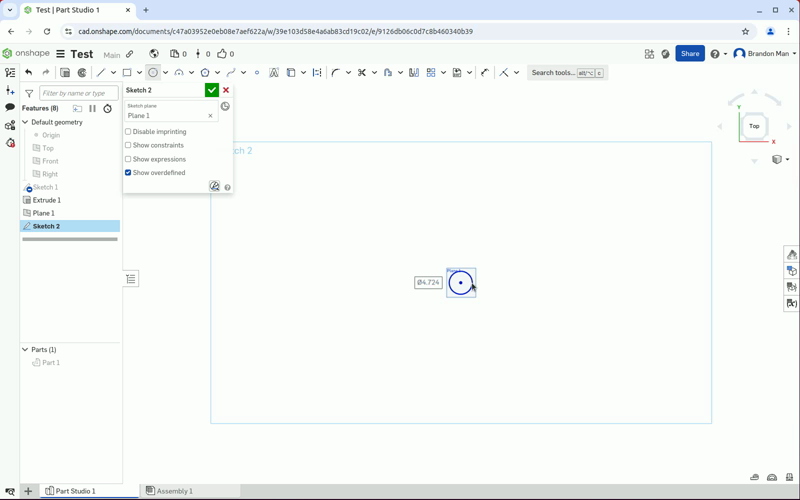
mouse_move(451, 278)
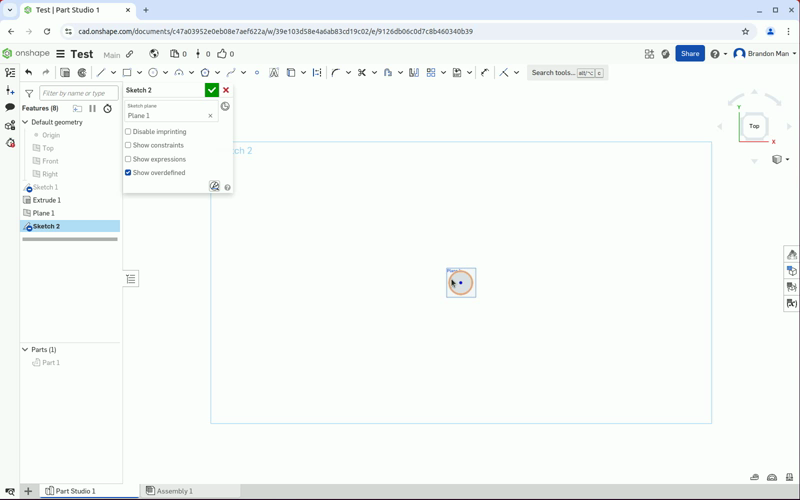
scroll(6)
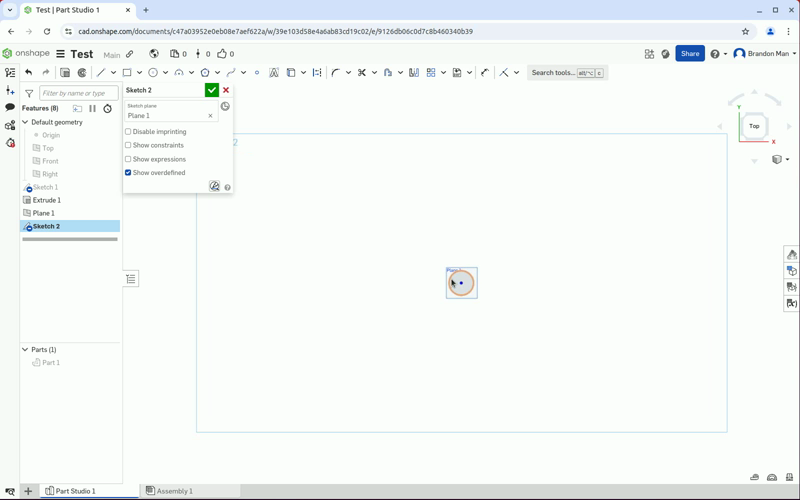
scroll(6)
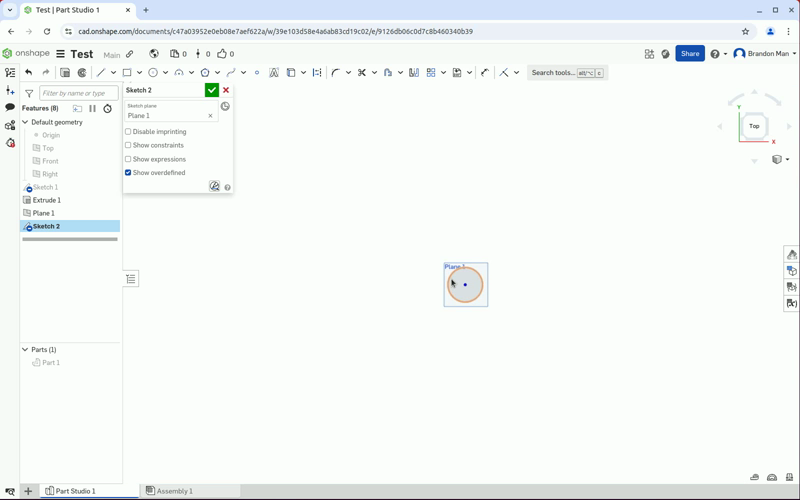
scroll(6)
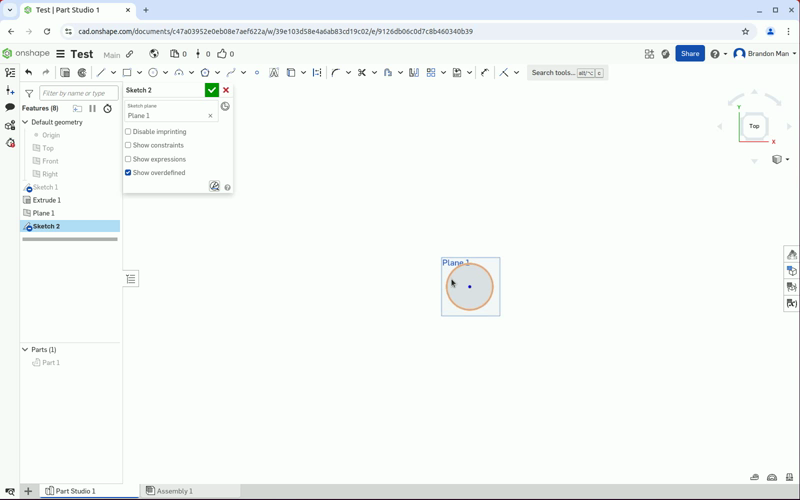
scroll(6)
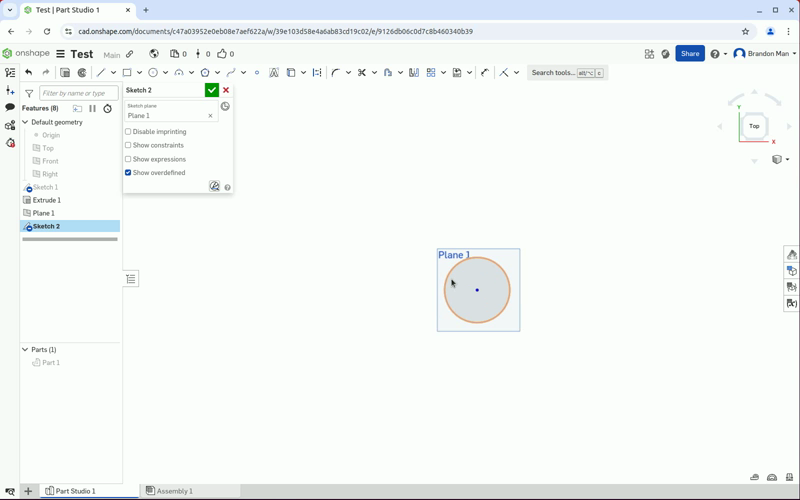
scroll(6)
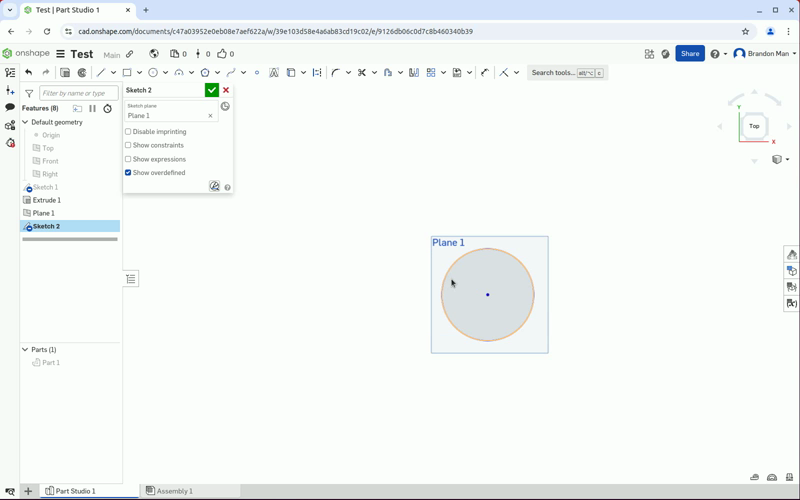
scroll(6)
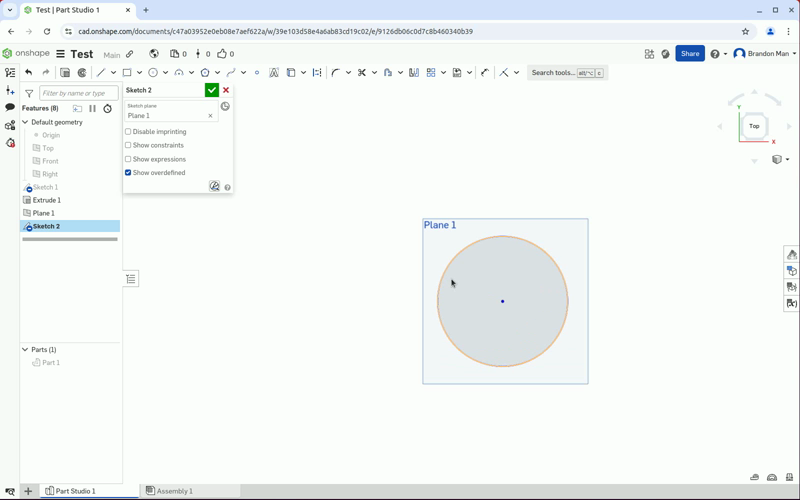
scroll(6)
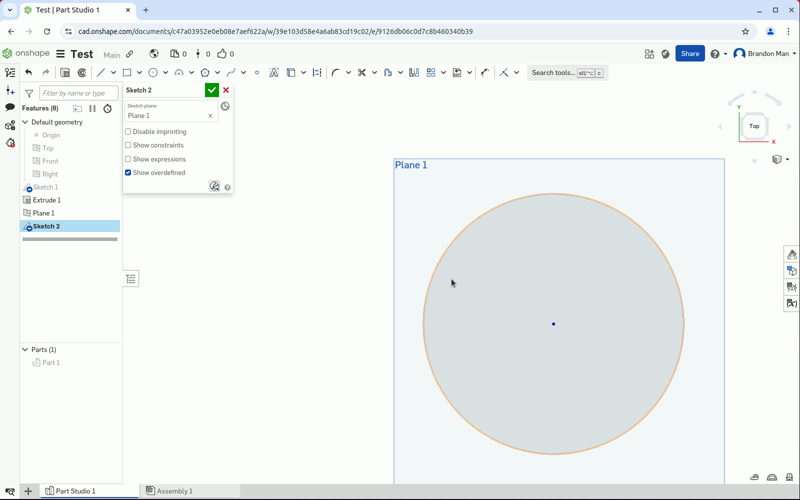
click(451, 278)
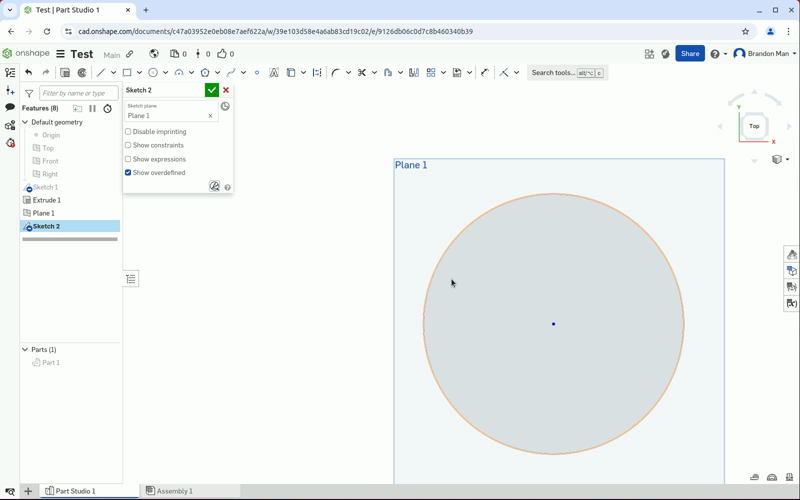
scroll(-6)
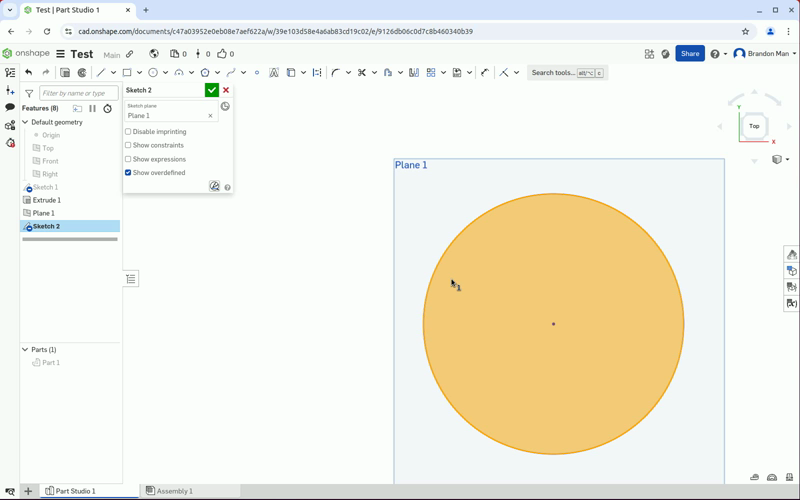
scroll(-6)
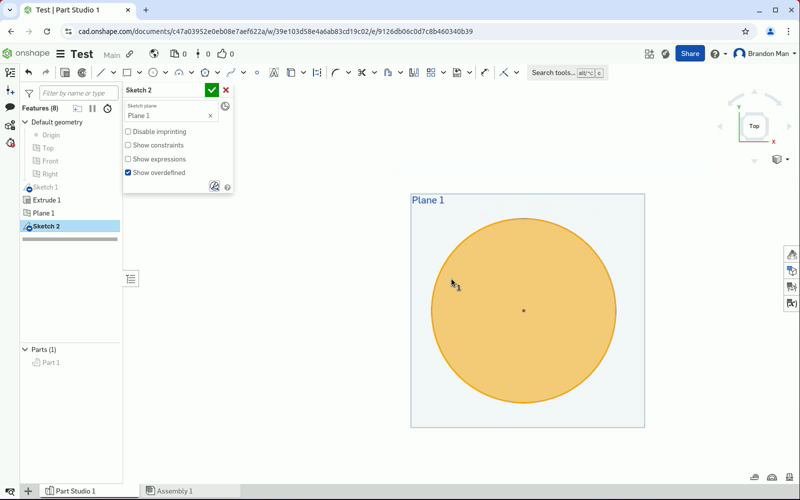
scroll(-6)
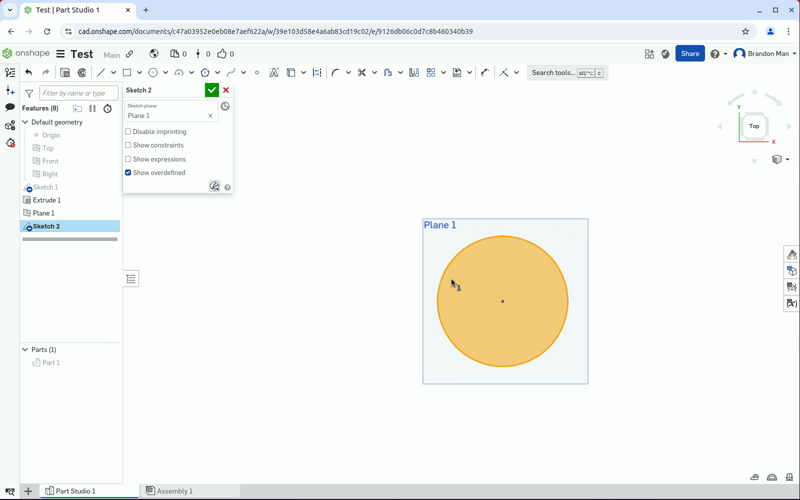
scroll(-6)
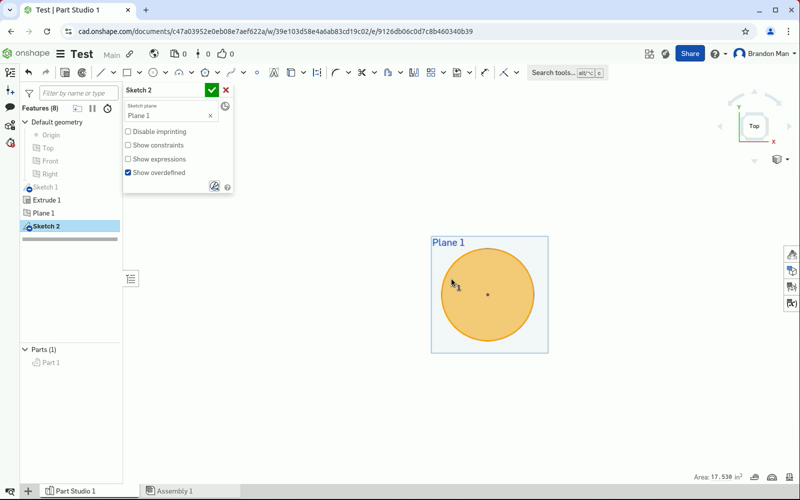
scroll(-6)
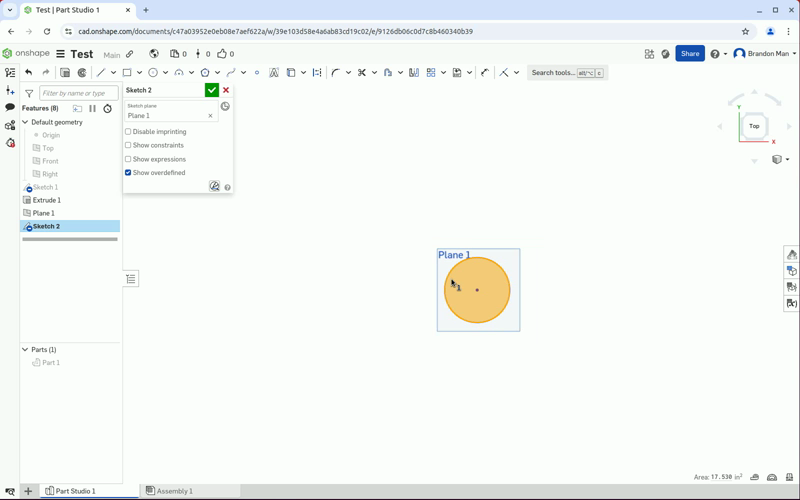
scroll(-6)
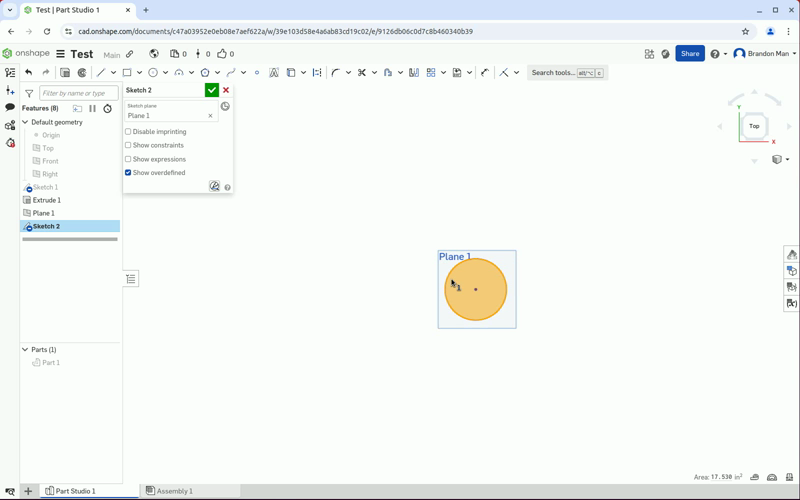
scroll(-6)
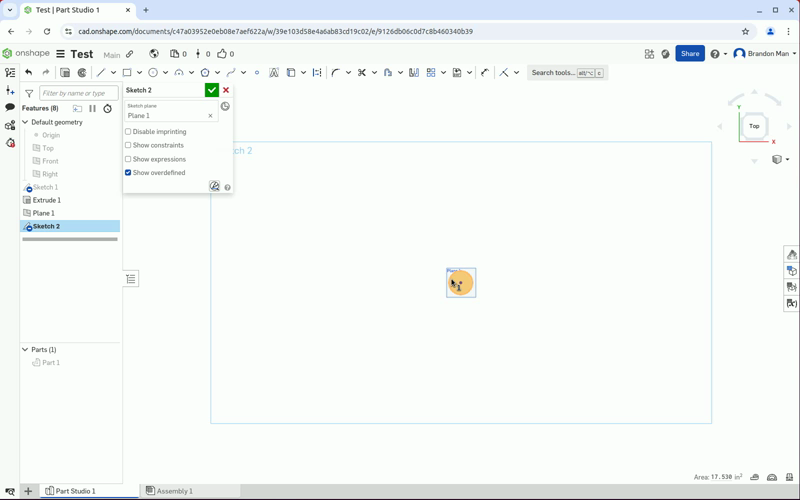
mouse_move(73, 352)
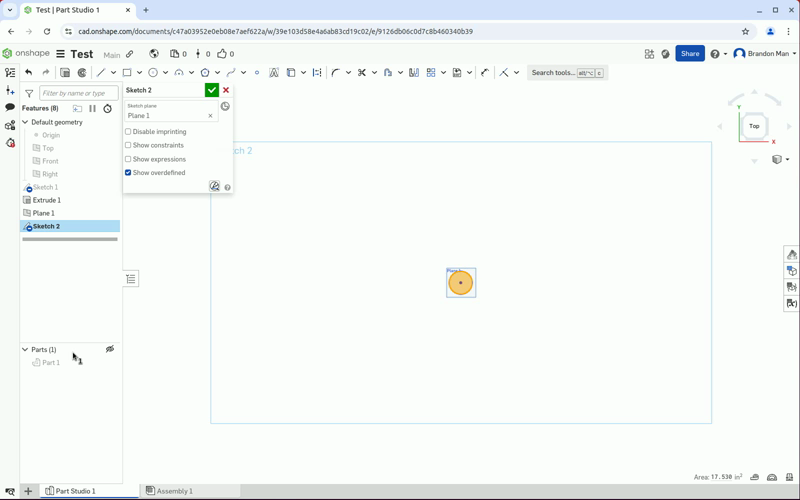
key(shift+y)
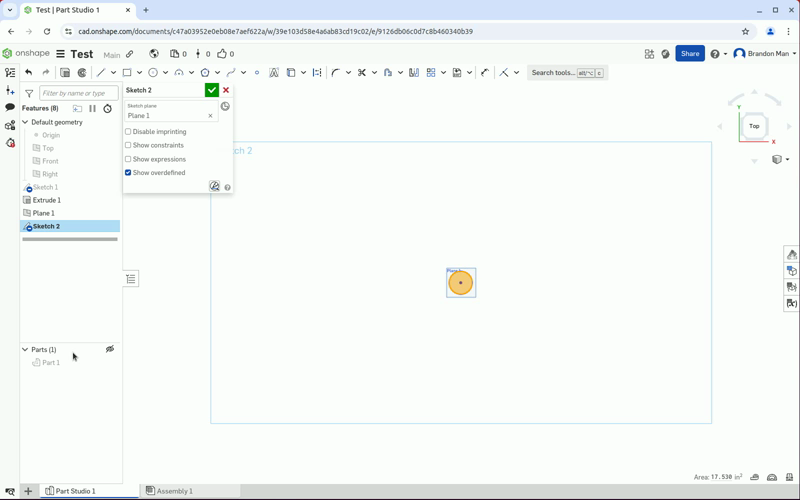
key(shift+e)
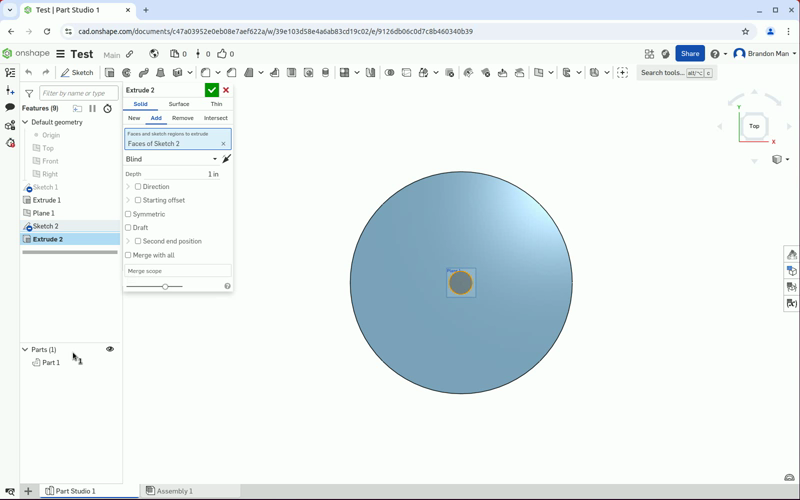
mouse_move(143, 106)
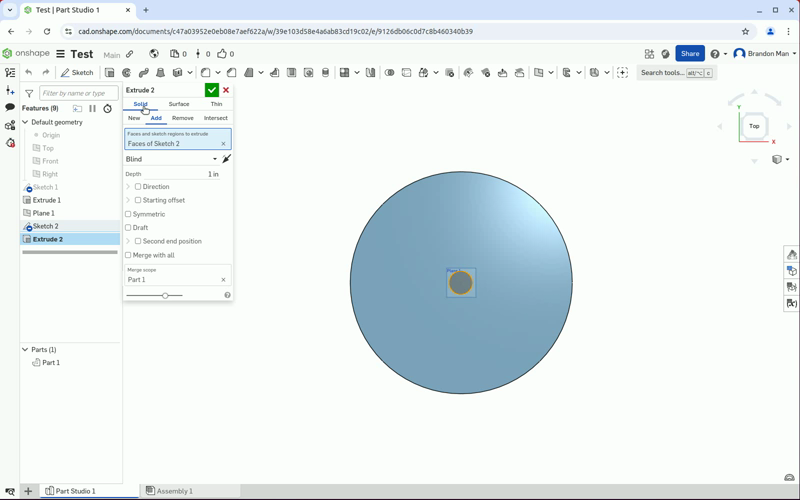
click(143, 106)
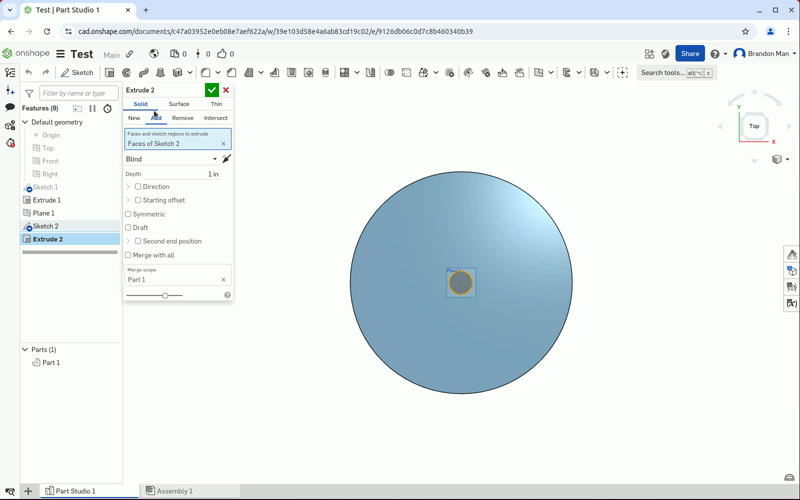
mouse_move(186, 120)
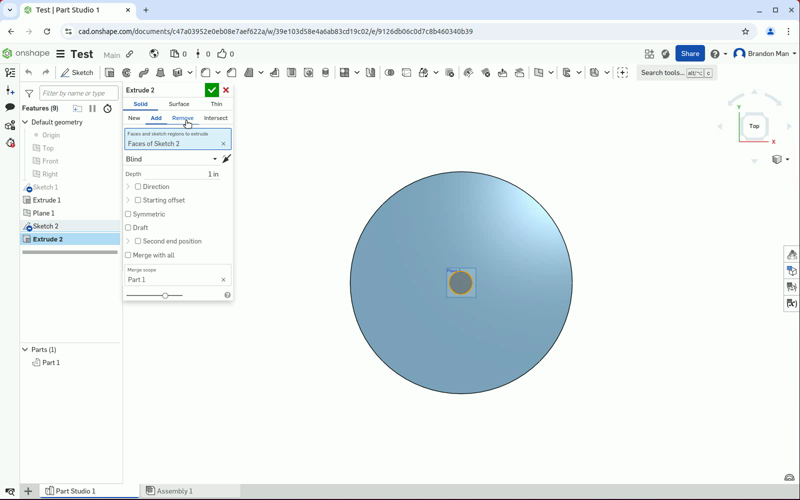
click(186, 120)
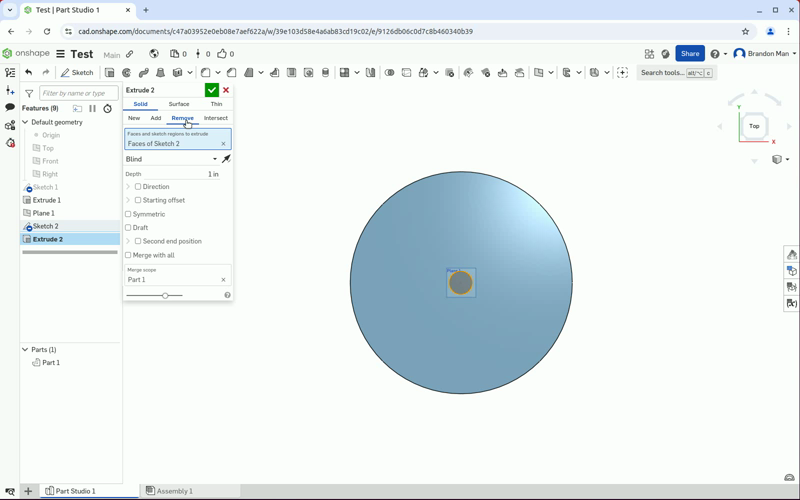
key(tab, 4)
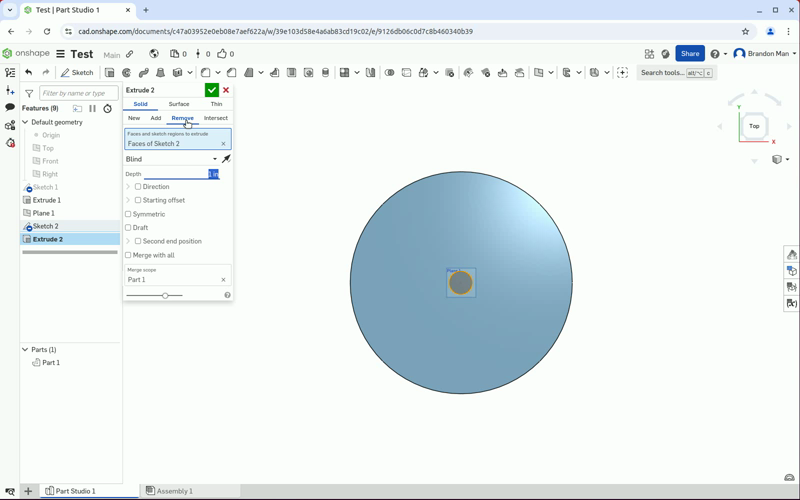
text(7.703)
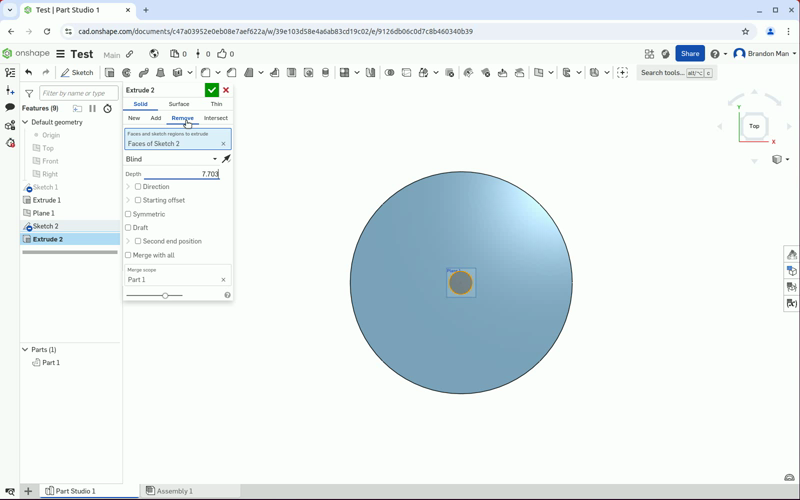
key(tab, 6)
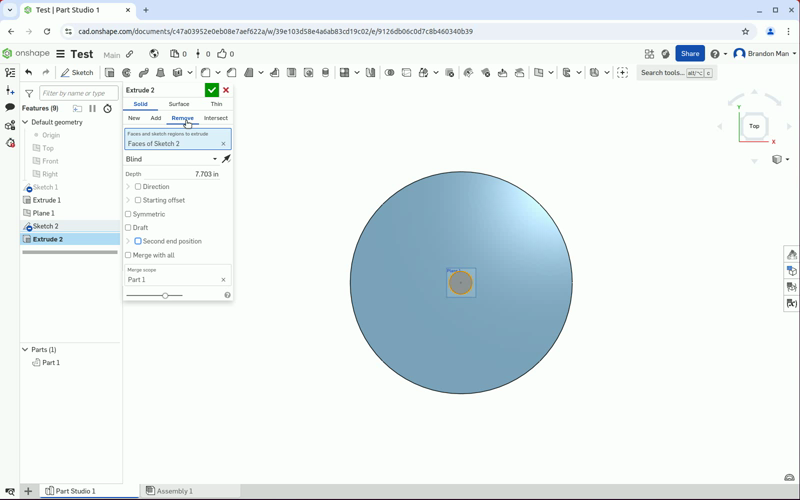
key(space)
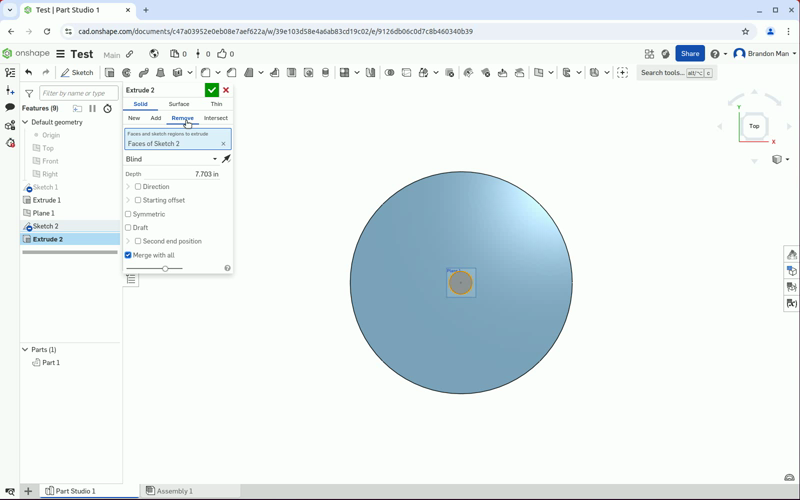
key(enter)
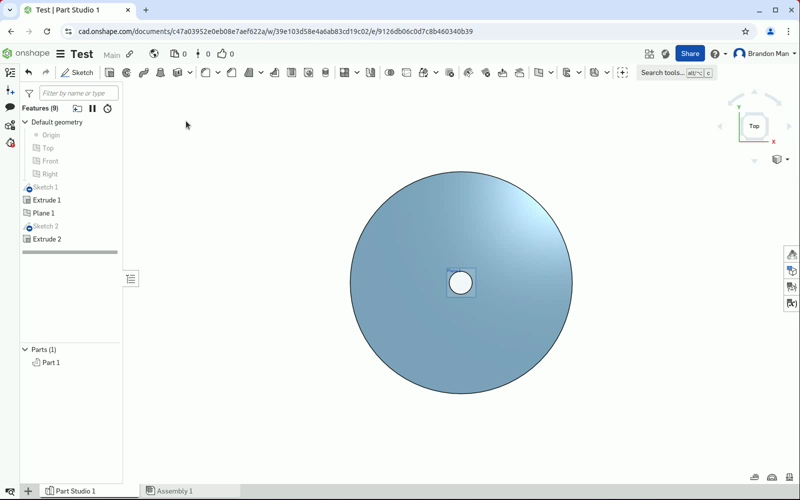
key(shift+h)
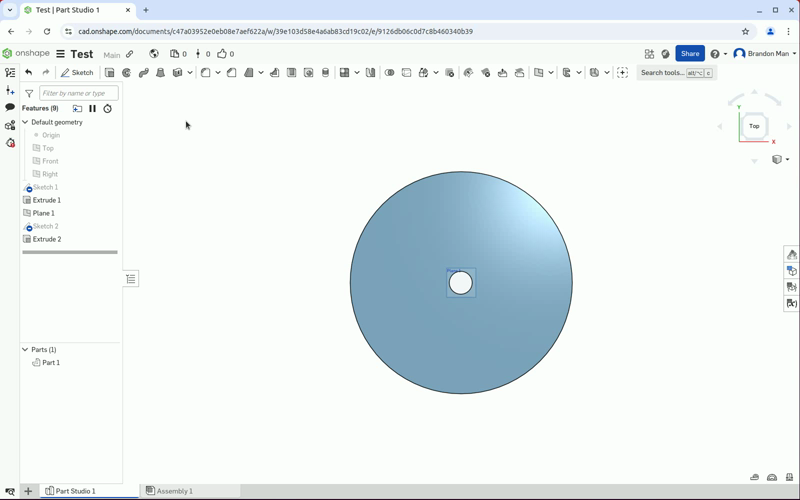
key(shift+h)
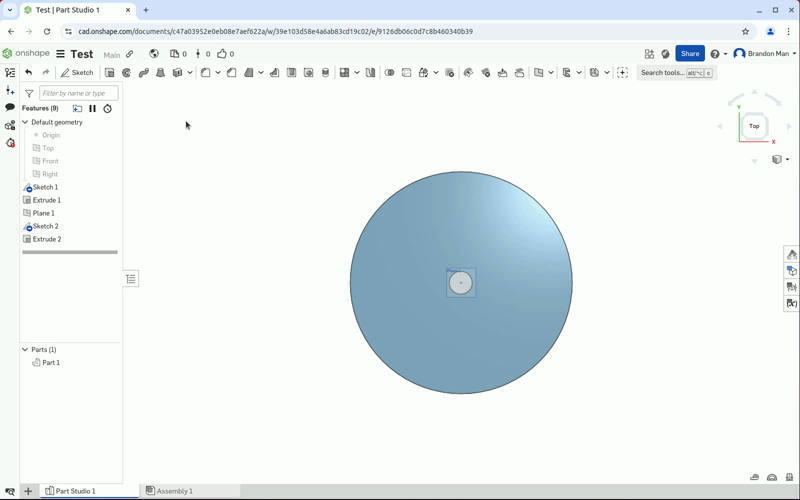
key(shift+7)
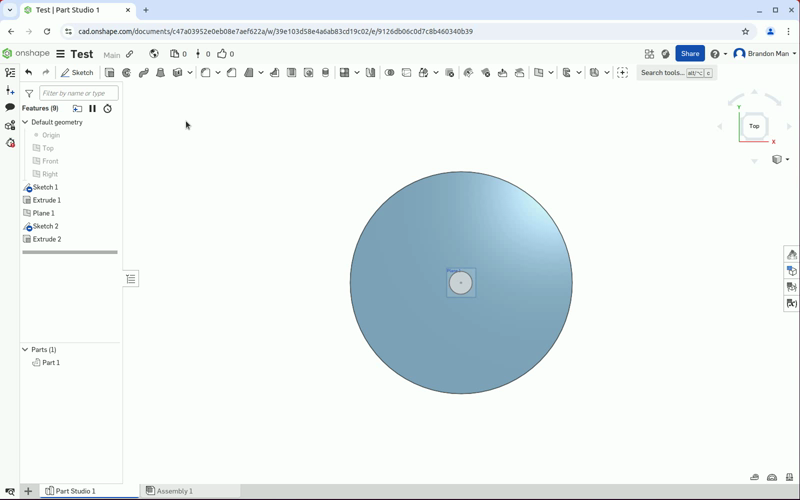
key(up, 3)
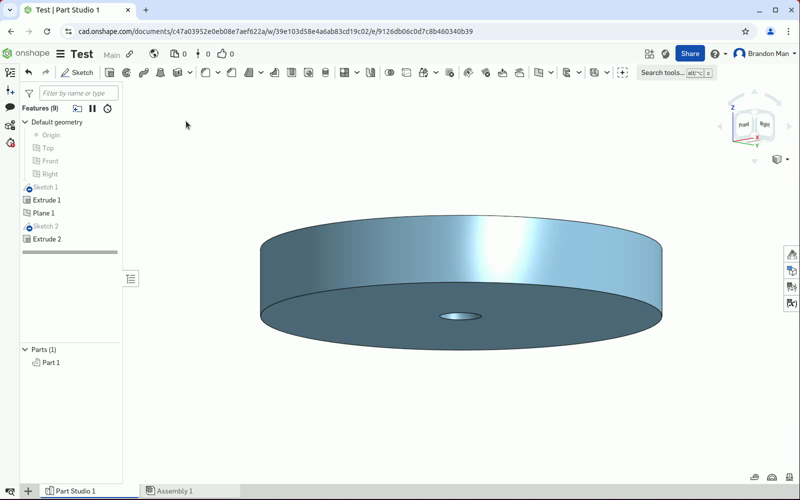
key(left, 3)
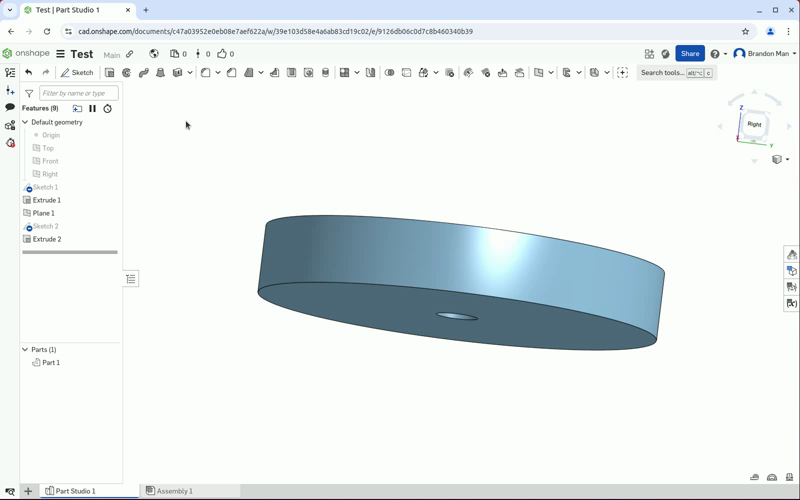
key(right, 3)
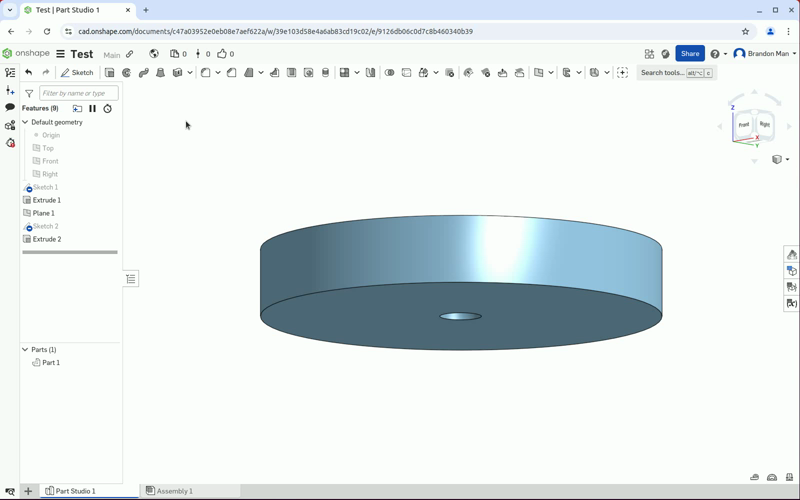
key(down, 3)
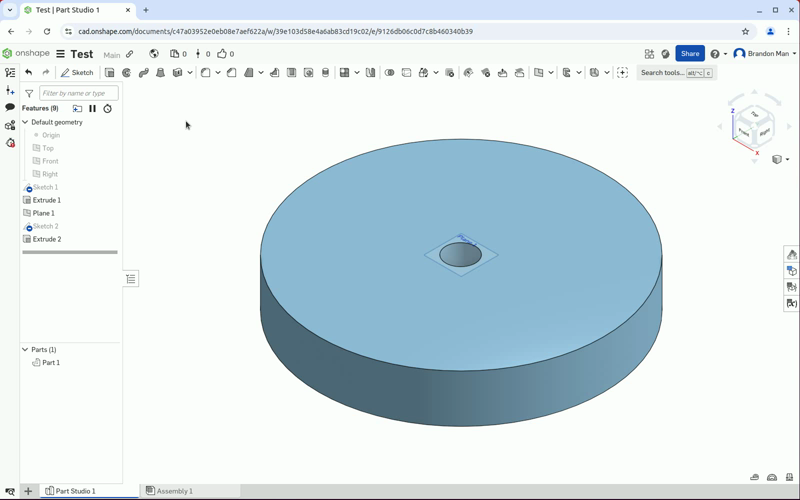
mouse_move(73, 189)
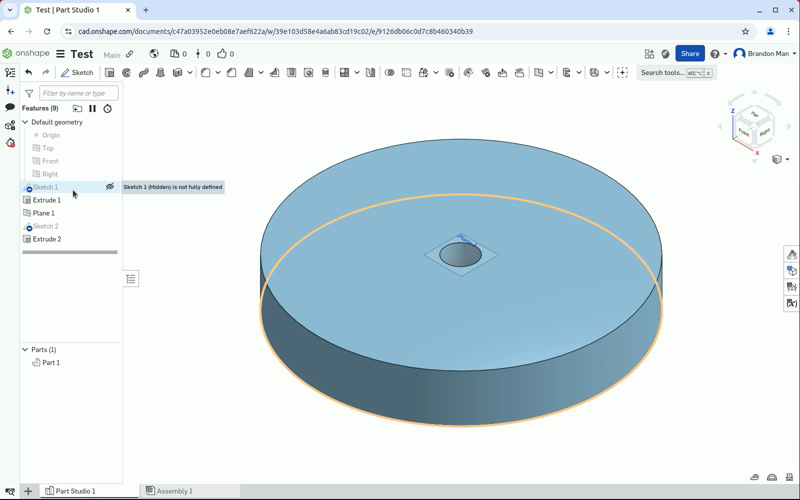
click(73, 189)